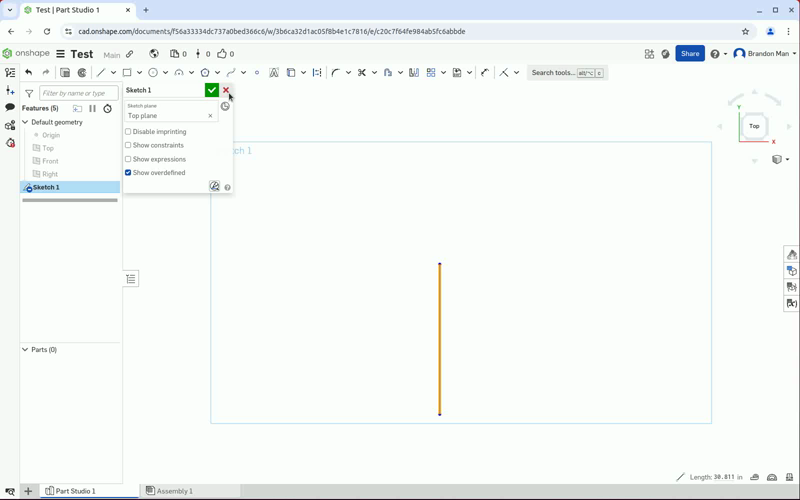
key(shift+h)
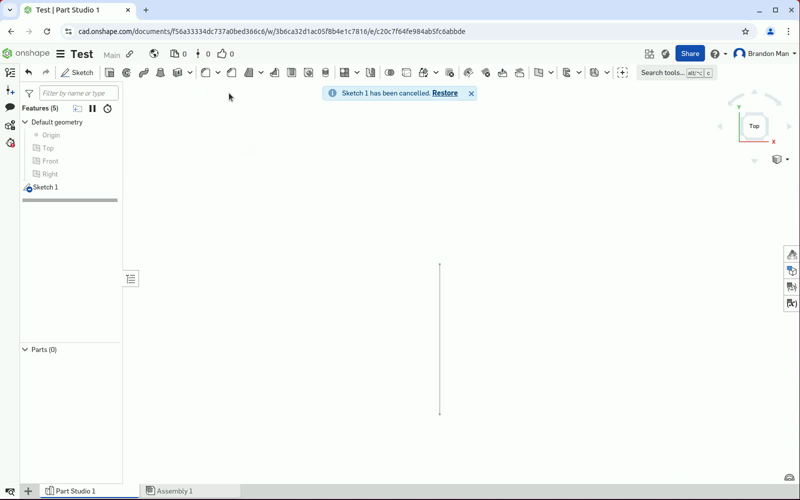
key(shift+s)
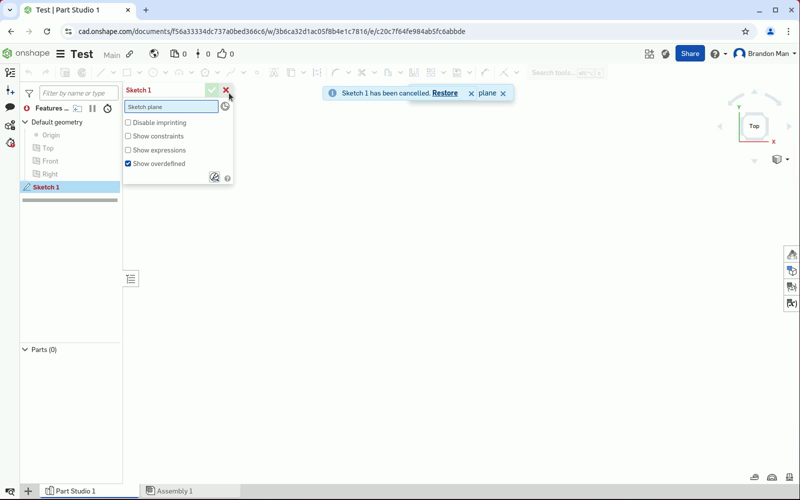
mouse_move(73, 150)
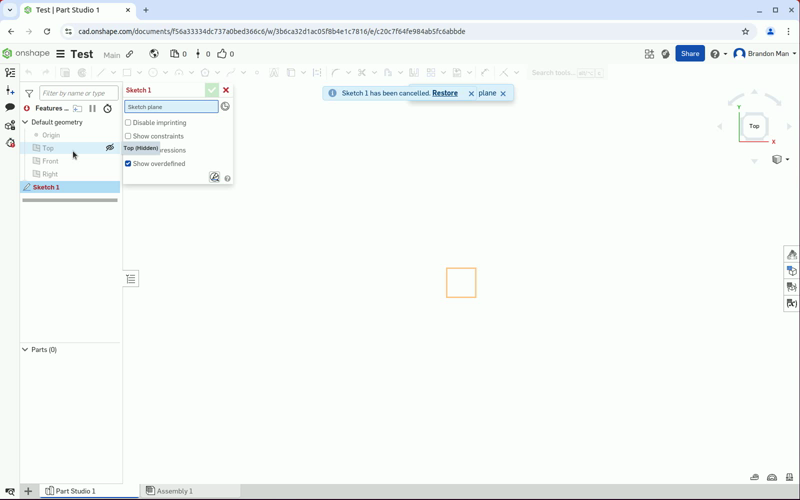
click(73, 150)
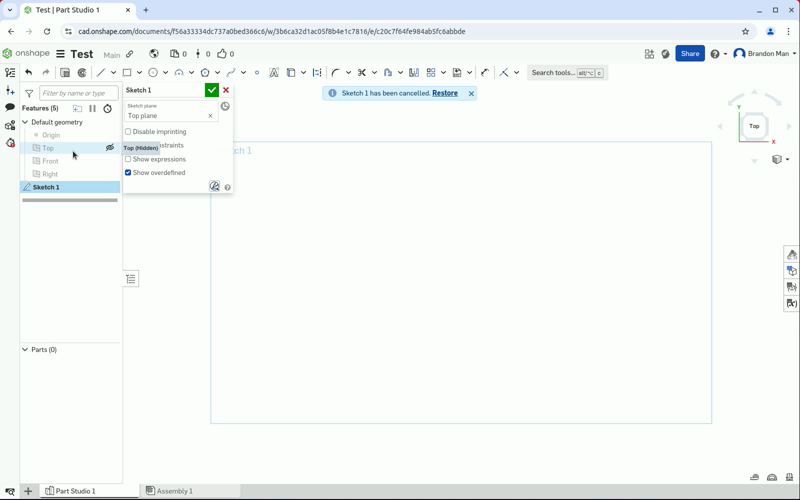
mouse_move(73, 352)
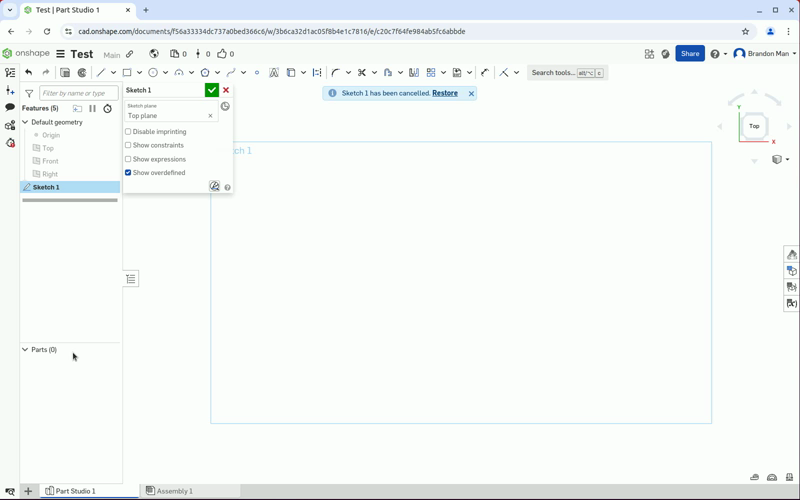
key(y)
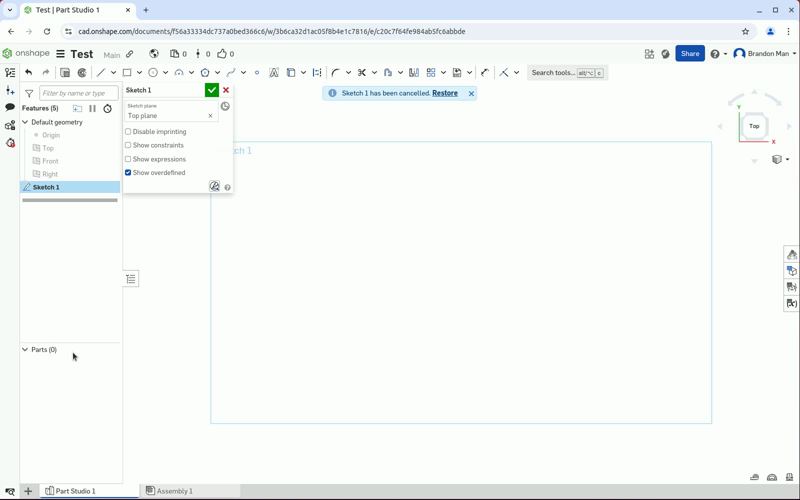
key(c)
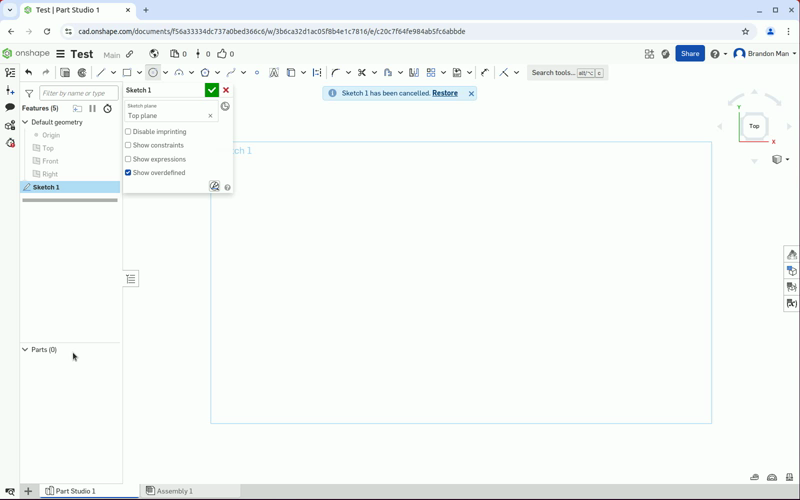
key_down(shift)
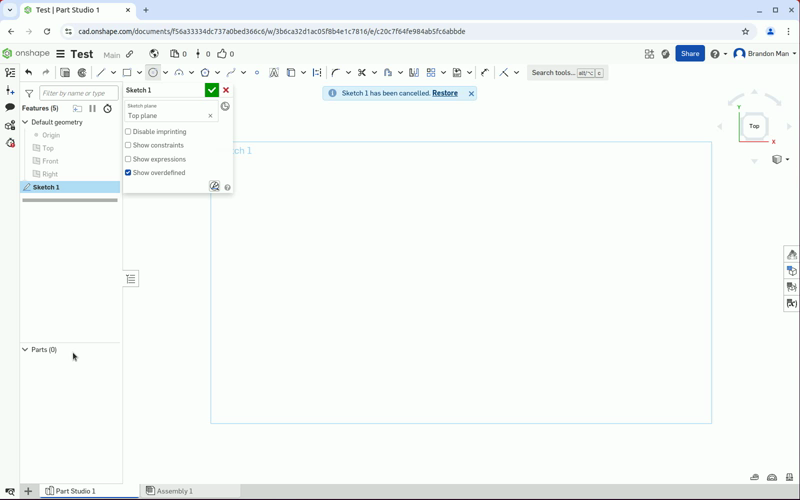
mouse_move(460, 282)
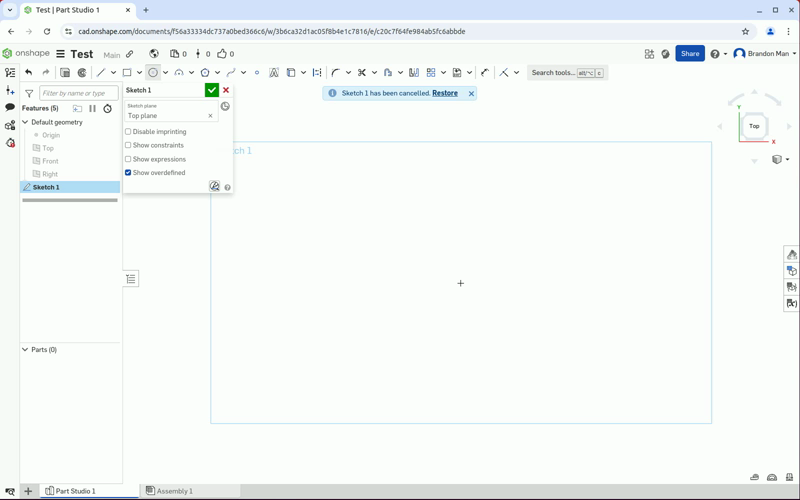
click(460, 282)
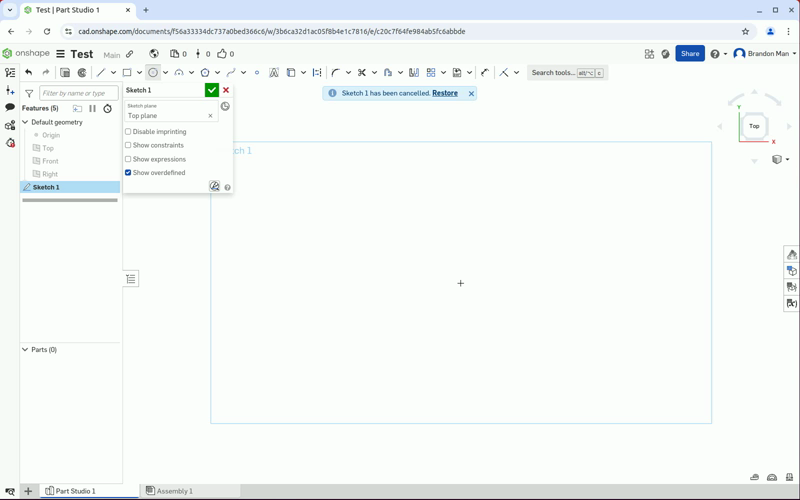
key_up(shift)
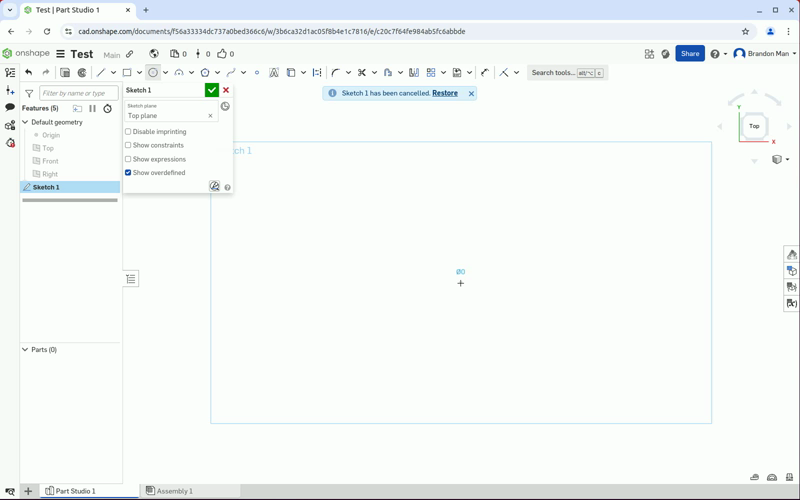
mouse_move(499, 282)
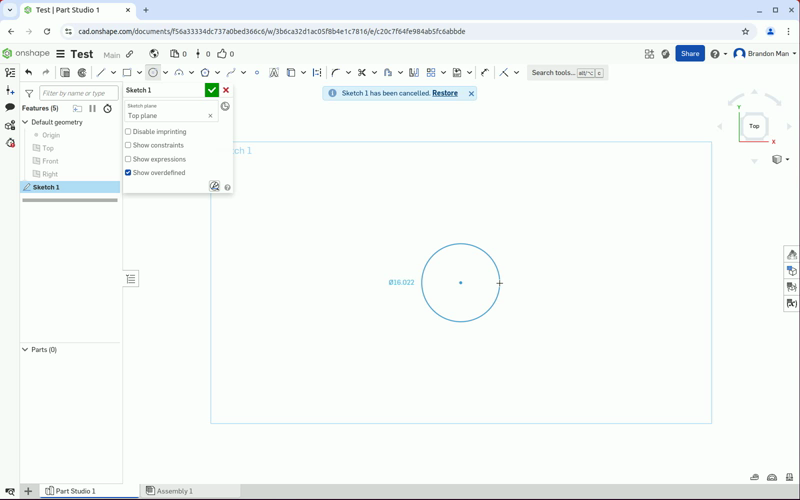
click(499, 282)
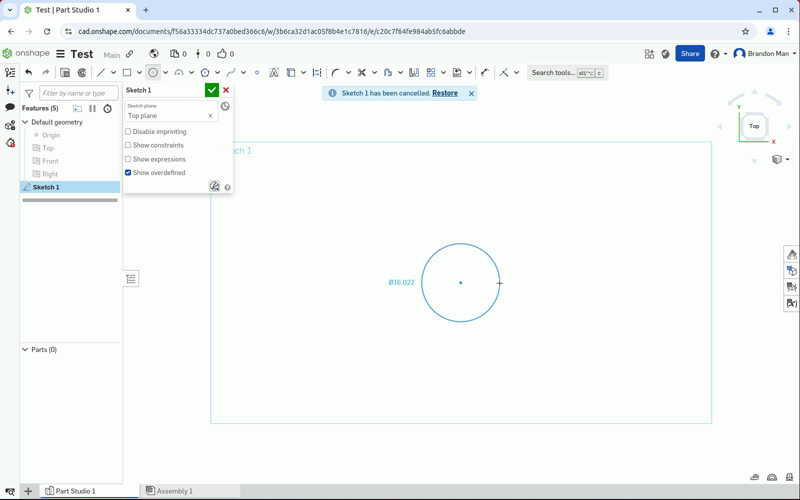
key(esc)
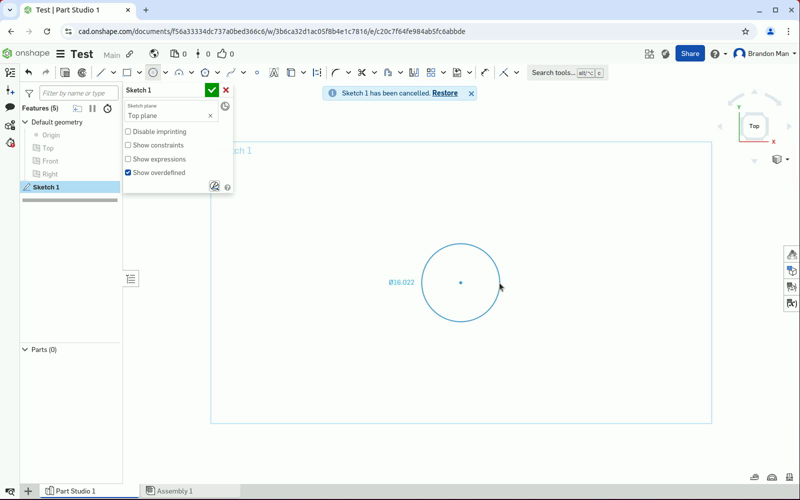
mouse_move(443, 291)
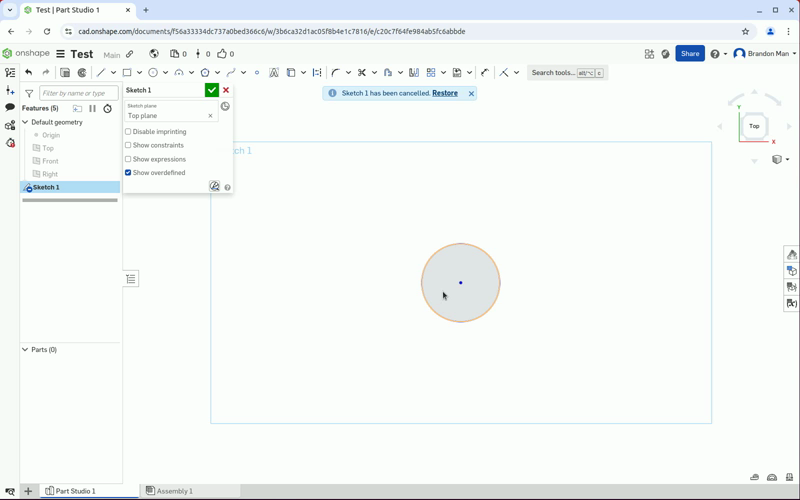
click(443, 291)
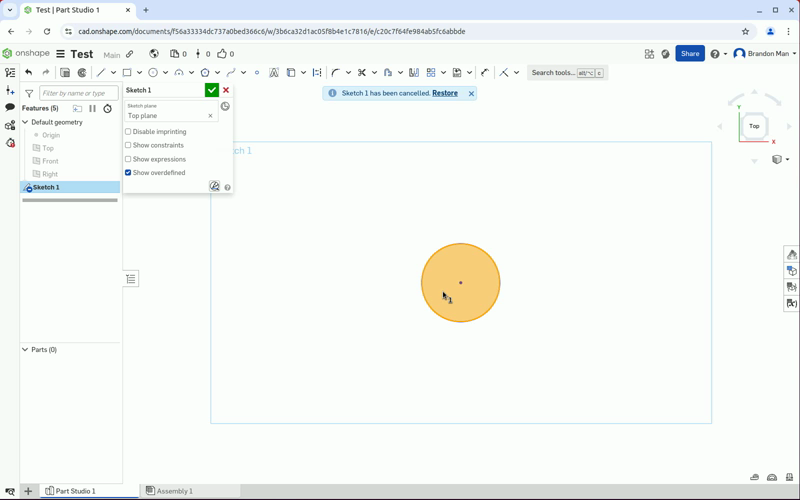
mouse_move(73, 352)
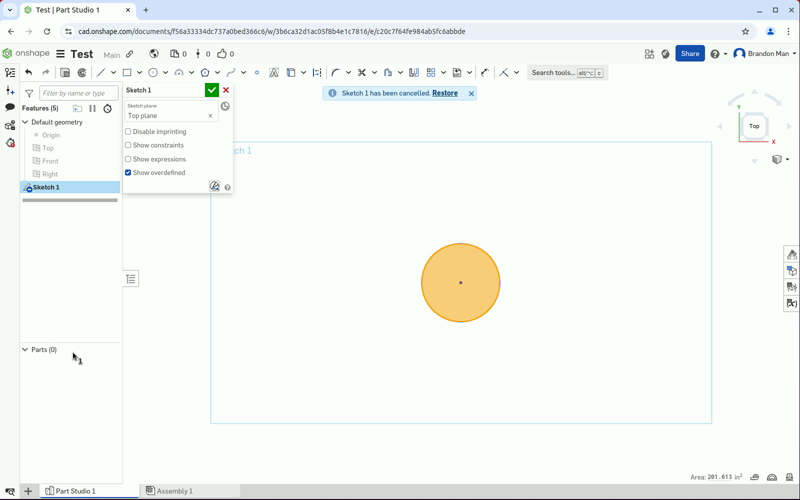
key(shift+y)
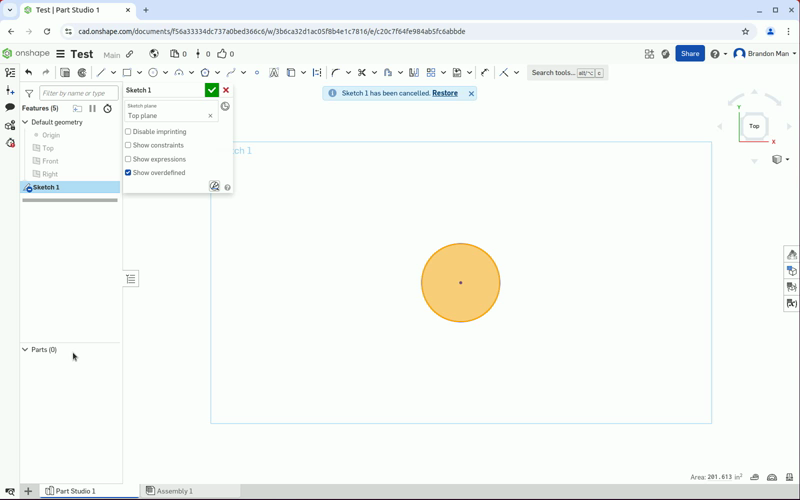
key(shift+e)
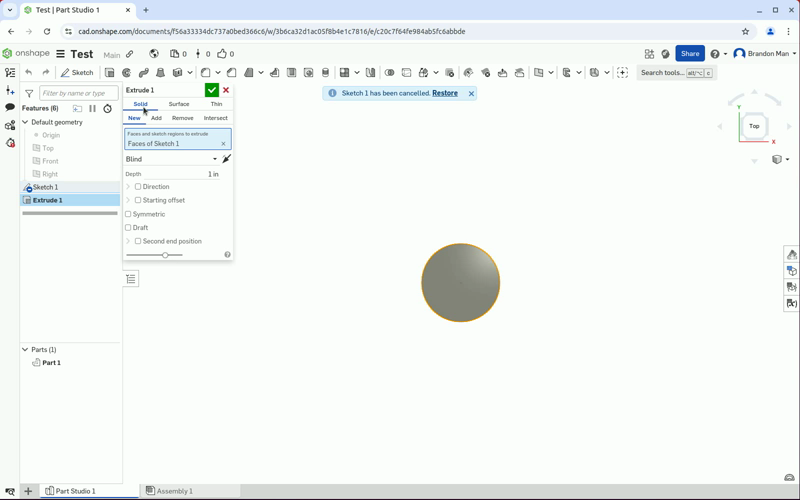
mouse_move(143, 106)
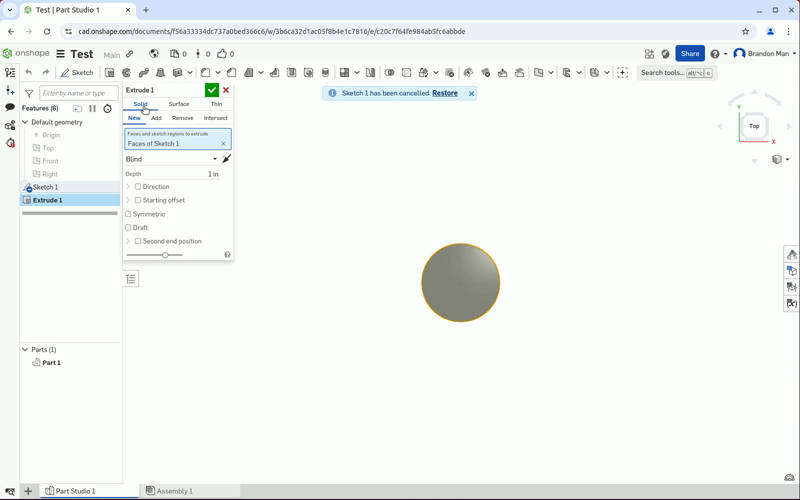
click(143, 106)
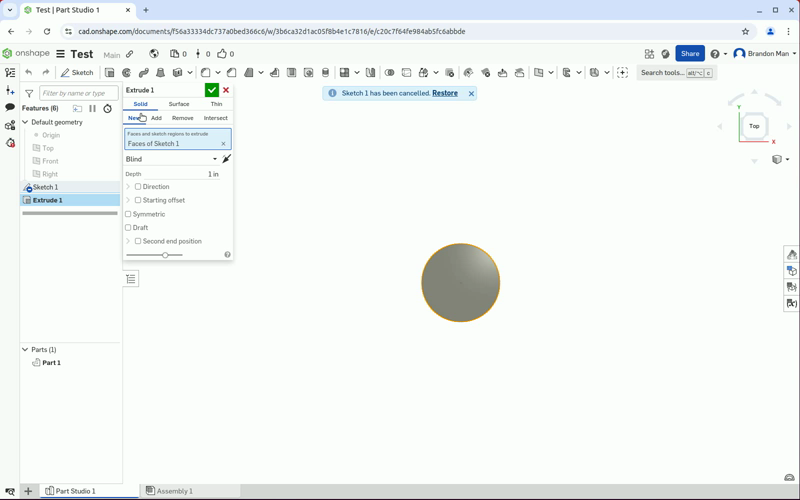
mouse_move(137, 120)
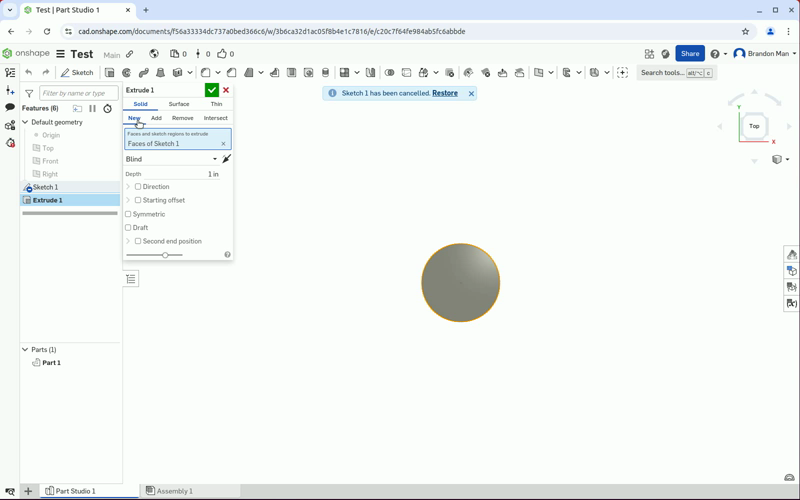
click(137, 120)
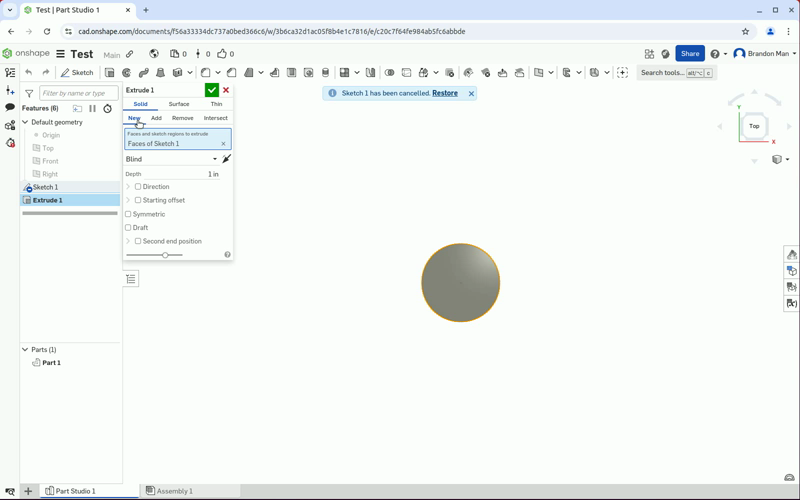
key(tab, 4)
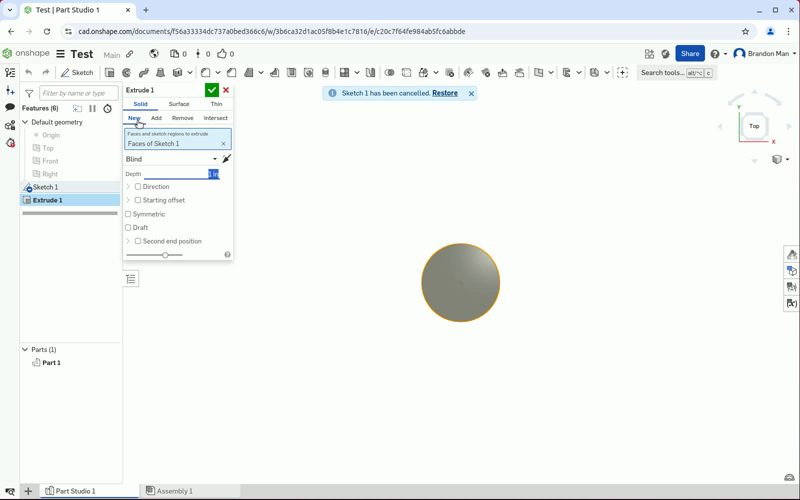
text(16.85)
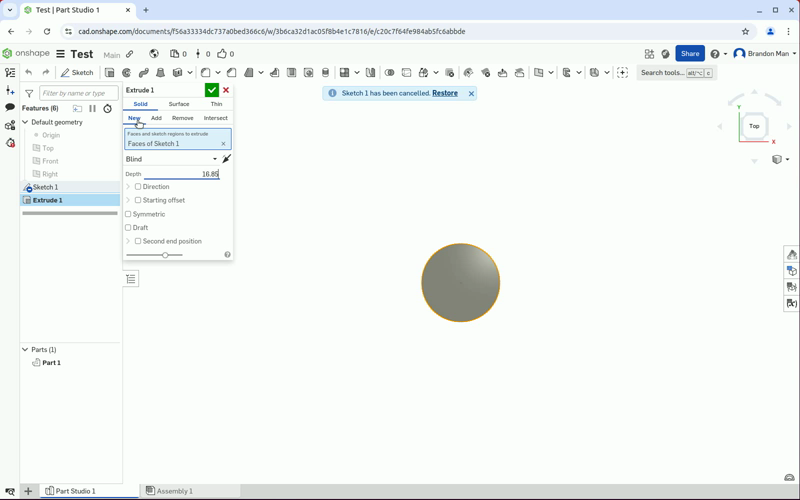
key(enter)
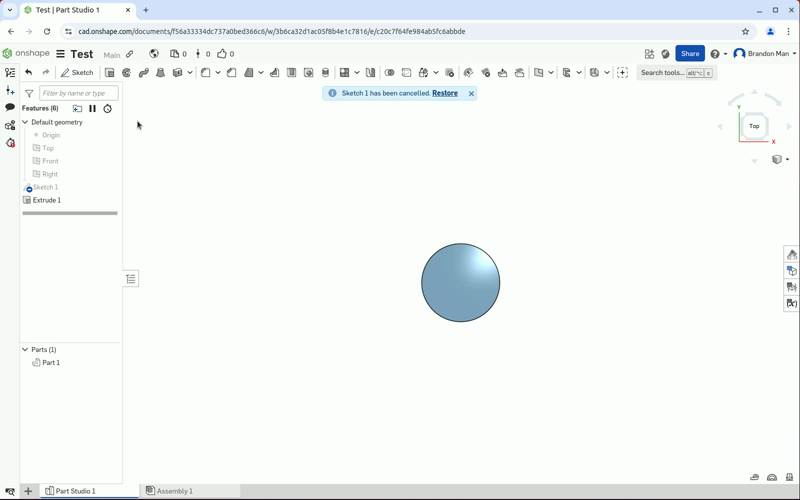
key(shift+h)
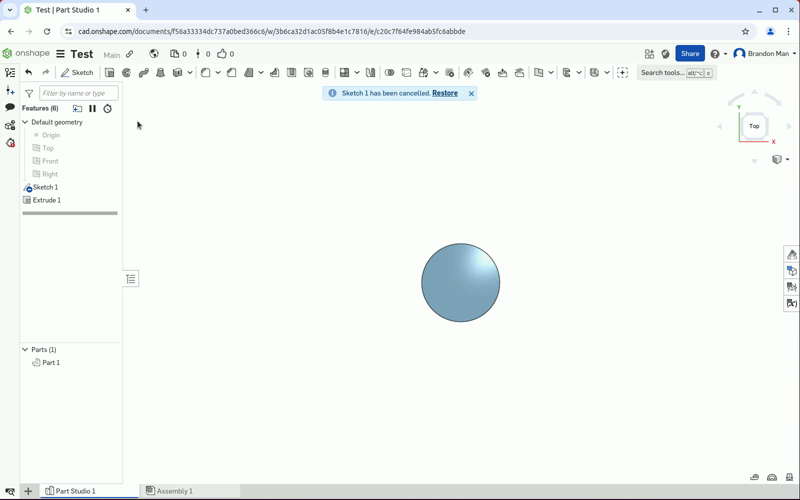
key(shift+h)
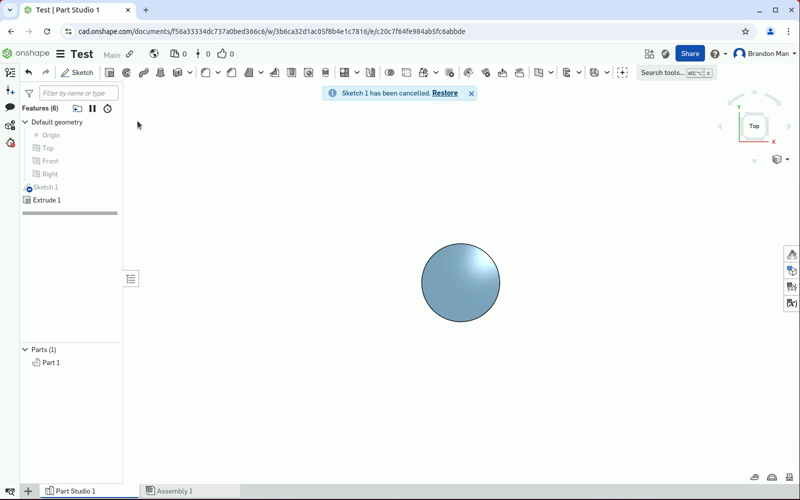
mouse_move(73, 189)
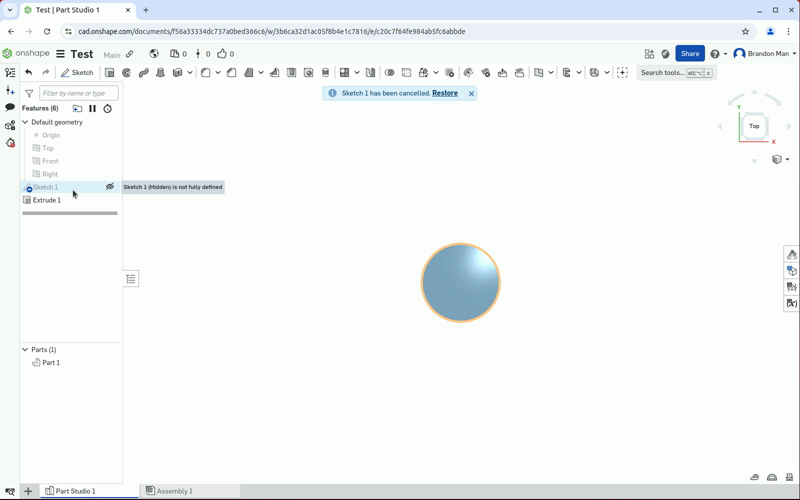
click(73, 189)
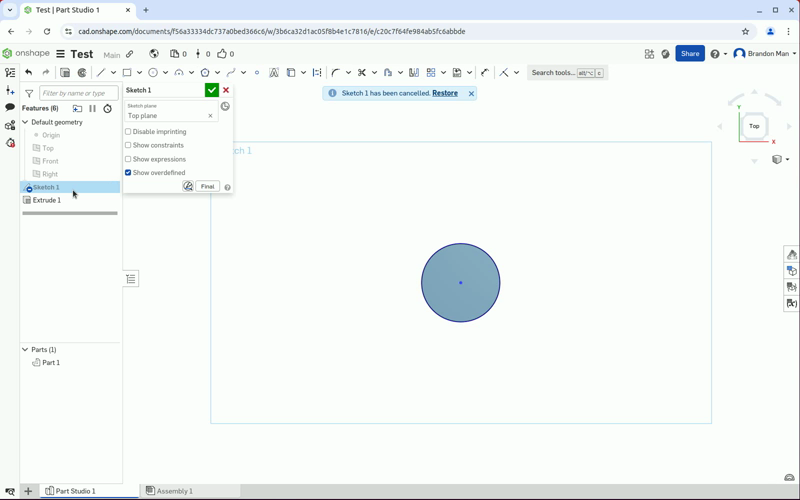
mouse_move(229, 92)
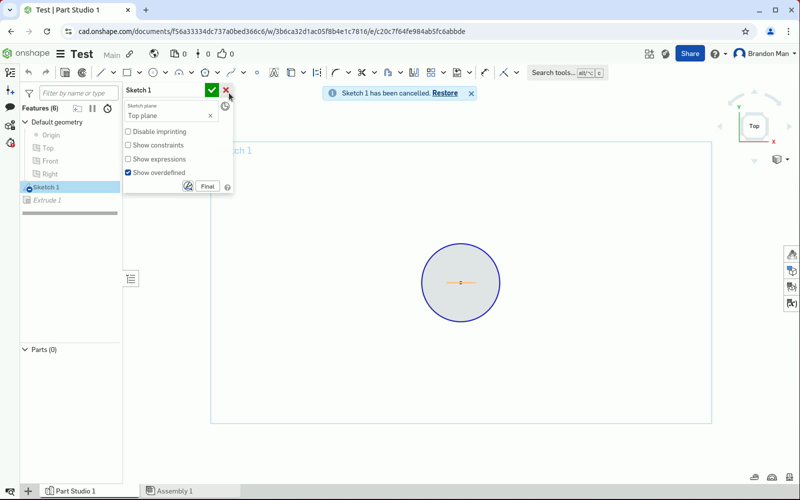
click(229, 92)
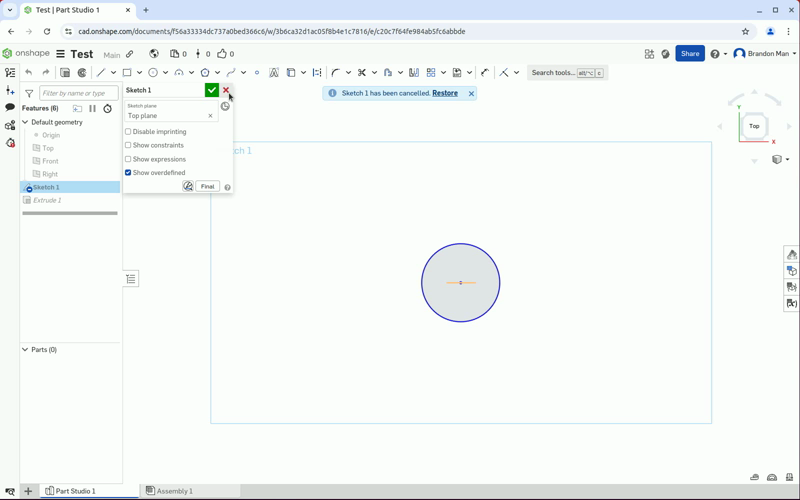
key(shift+s)
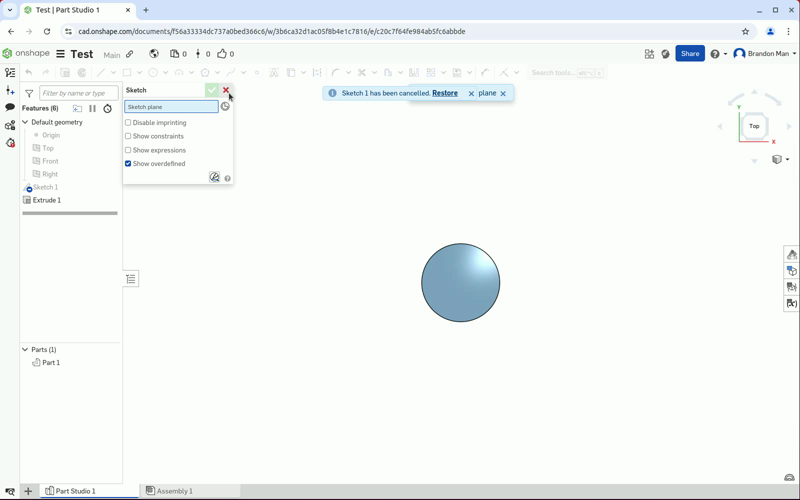
mouse_move(73, 150)
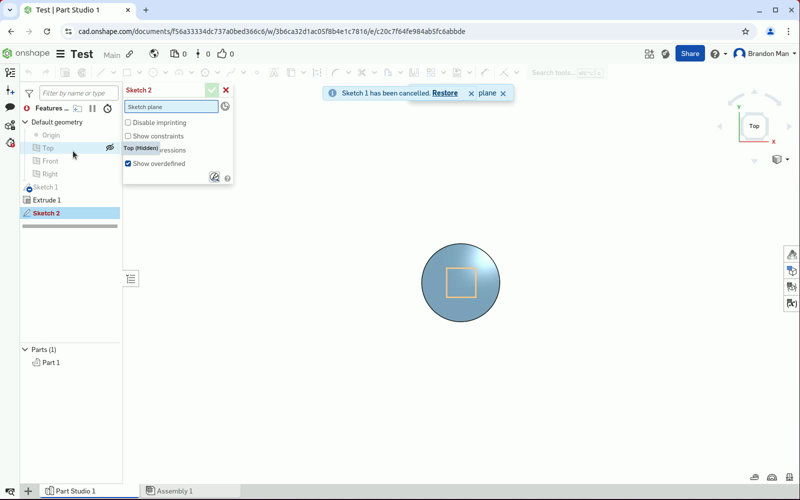
click(73, 150)
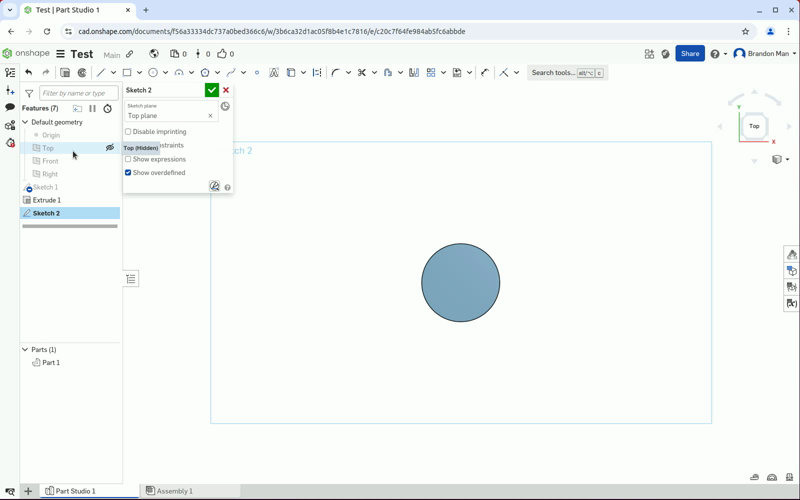
mouse_move(73, 352)
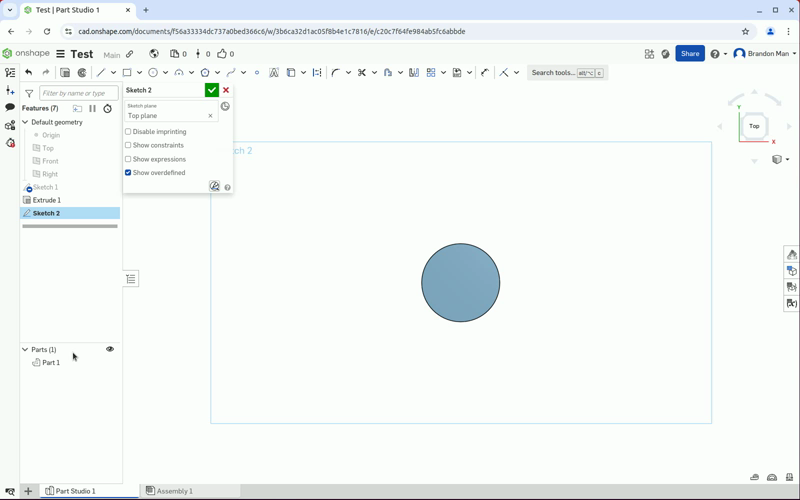
key(y)
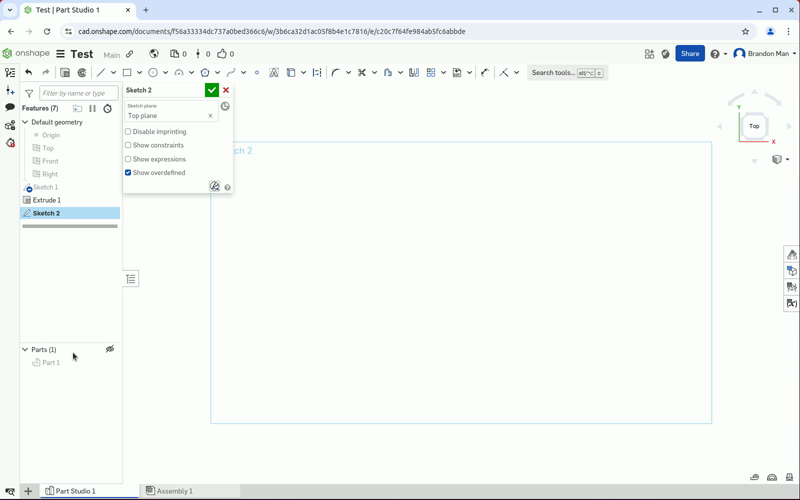
key(c)
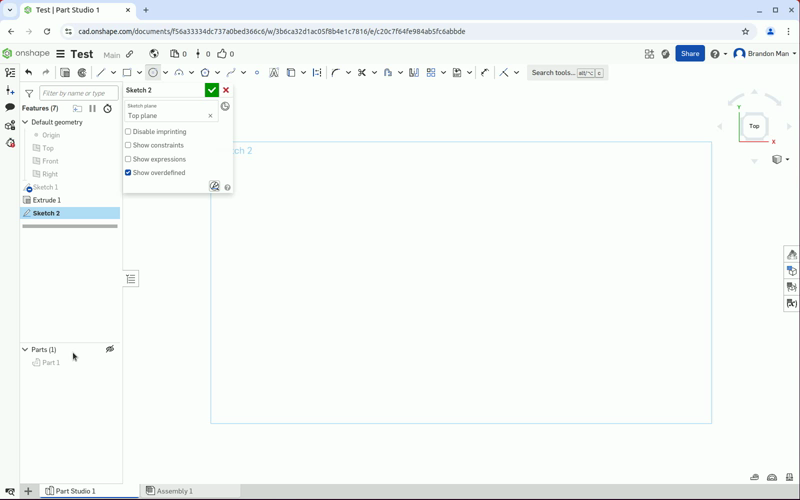
key_down(shift)
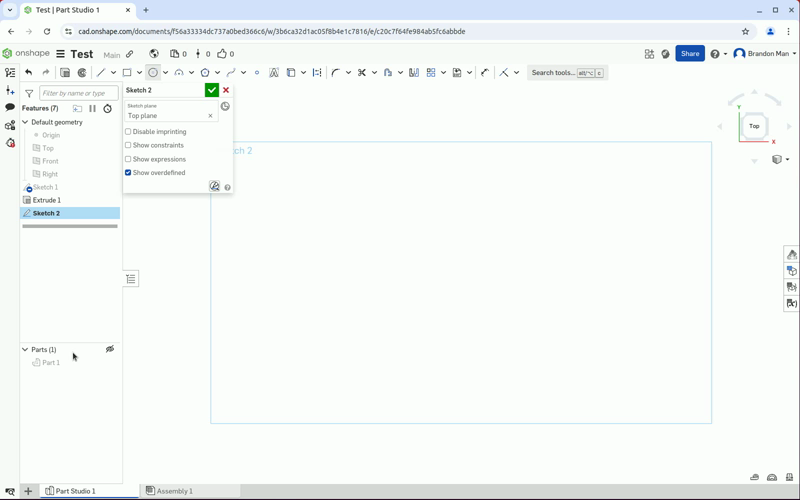
mouse_move(461, 282)
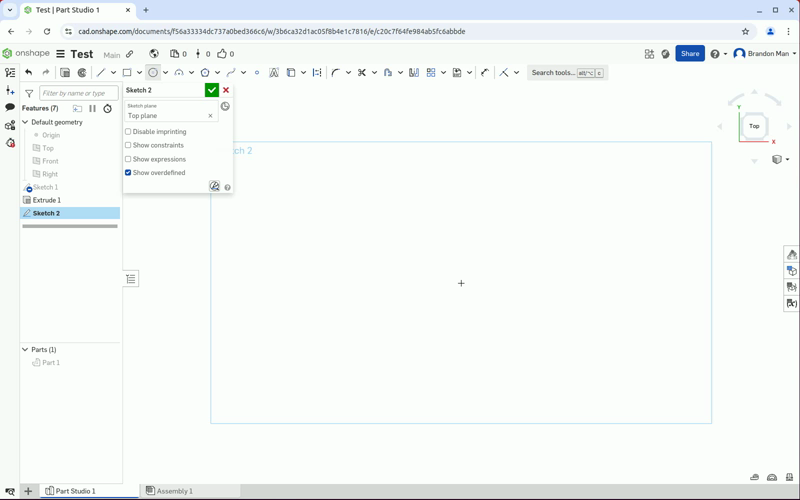
click(461, 282)
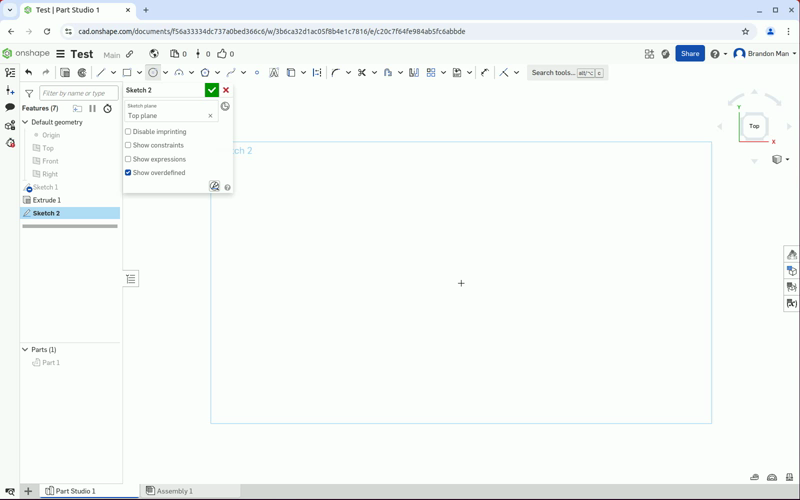
key_up(shift)
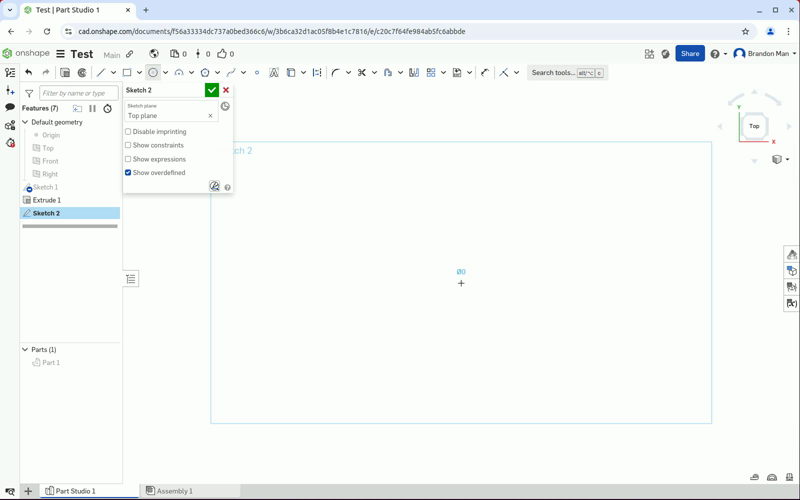
mouse_move(505, 282)
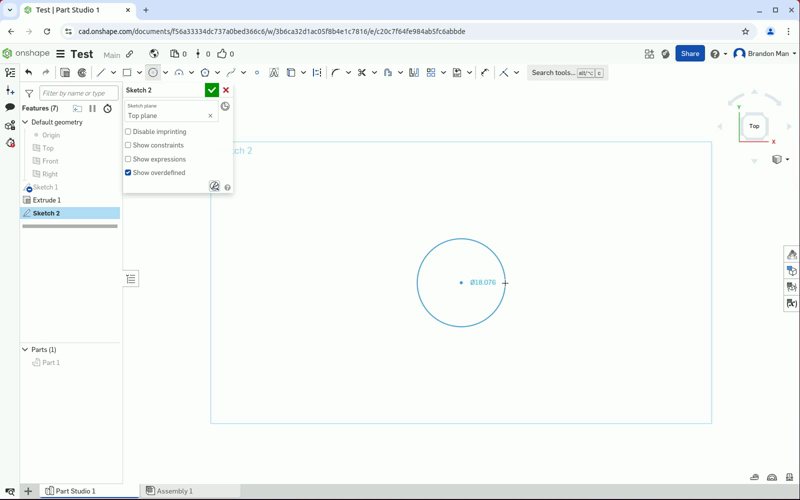
click(505, 282)
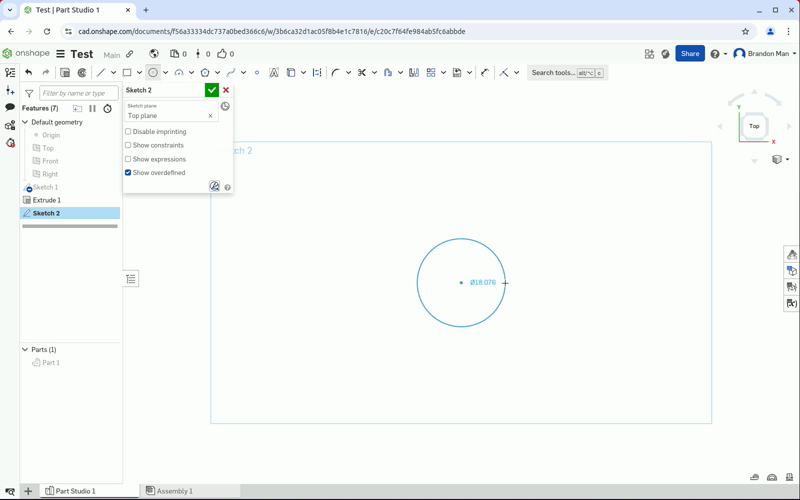
key(esc)
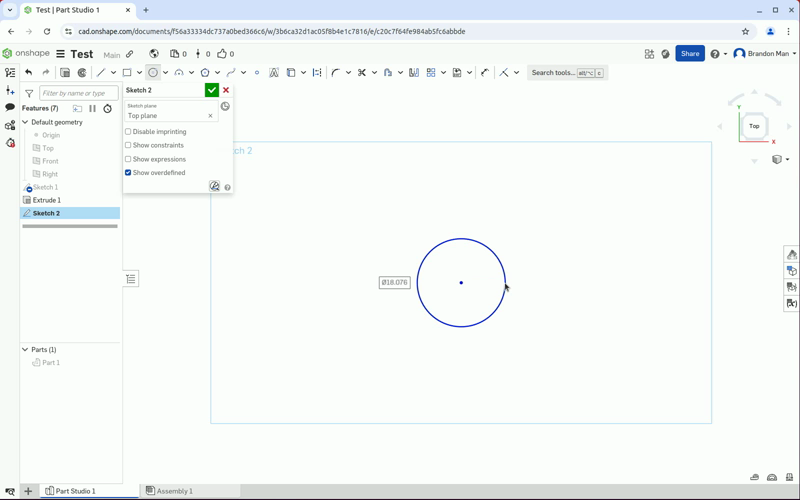
key(c)
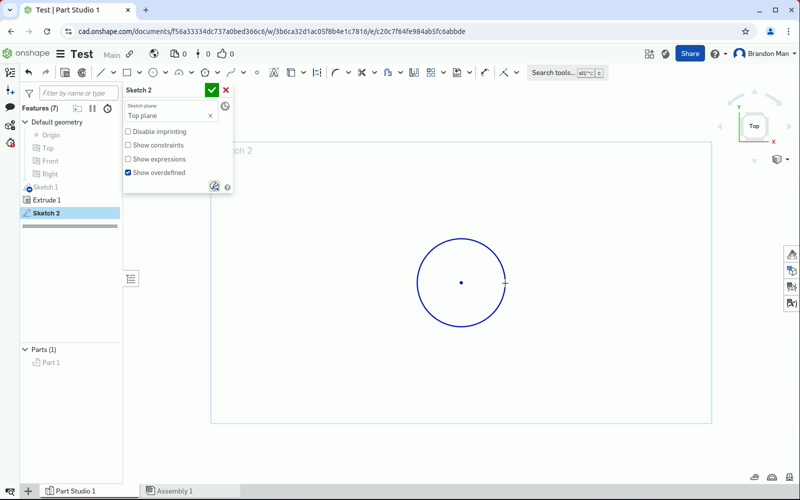
key_down(shift)
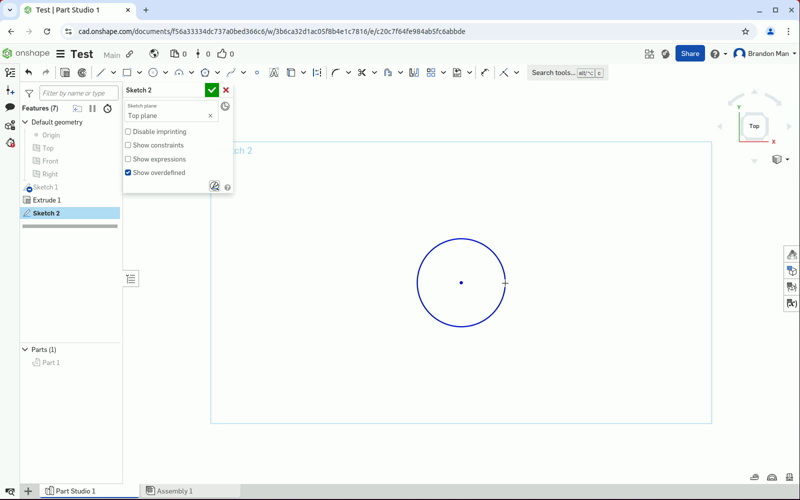
mouse_move(461, 282)
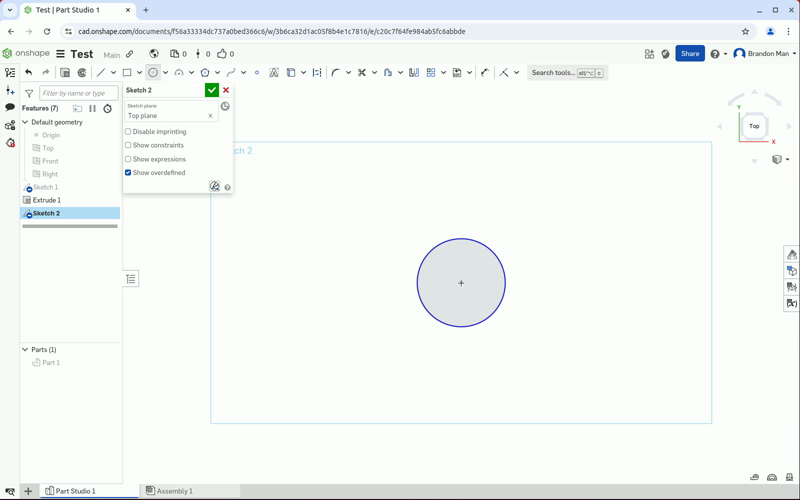
click(461, 282)
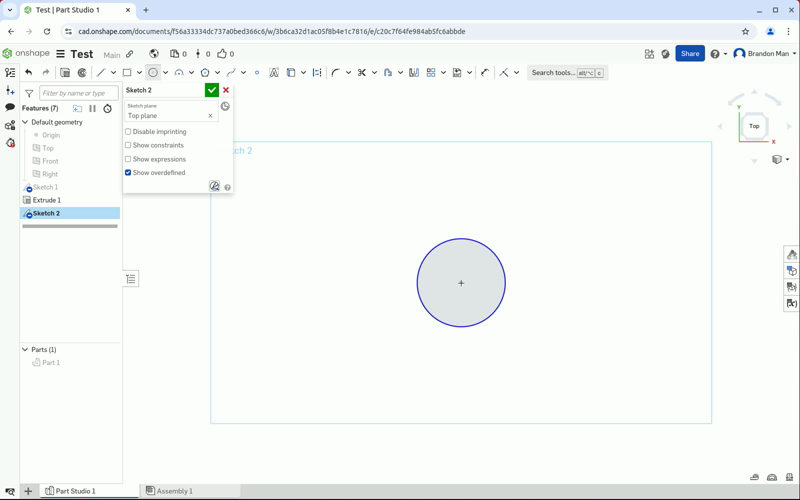
key_up(shift)
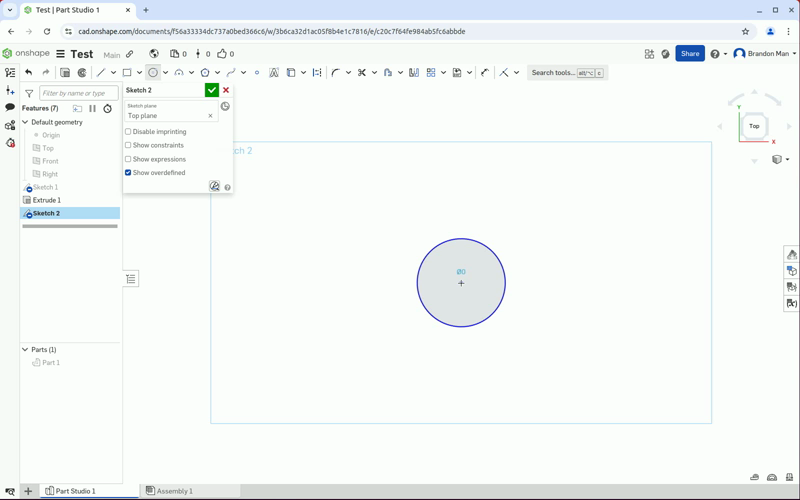
mouse_move(499, 282)
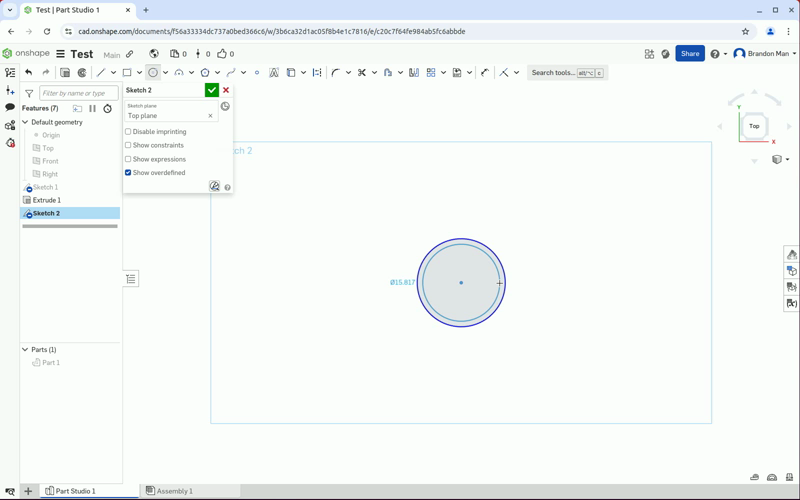
click(499, 282)
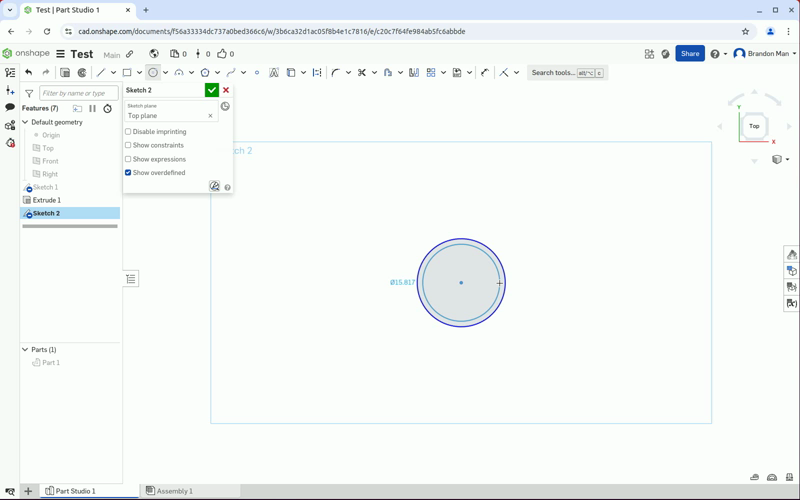
key(esc)
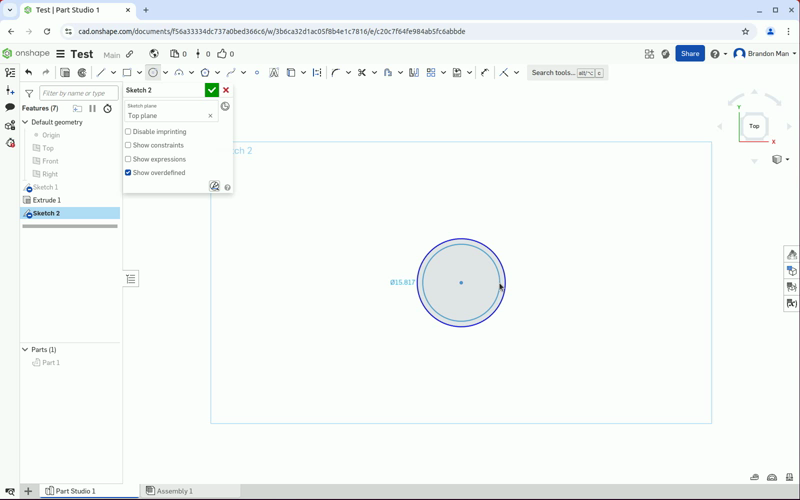
mouse_move(443, 244)
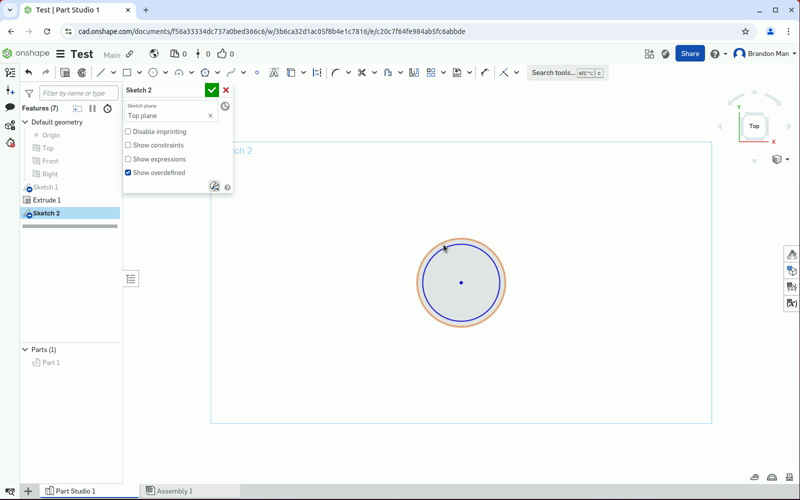
scroll(6)
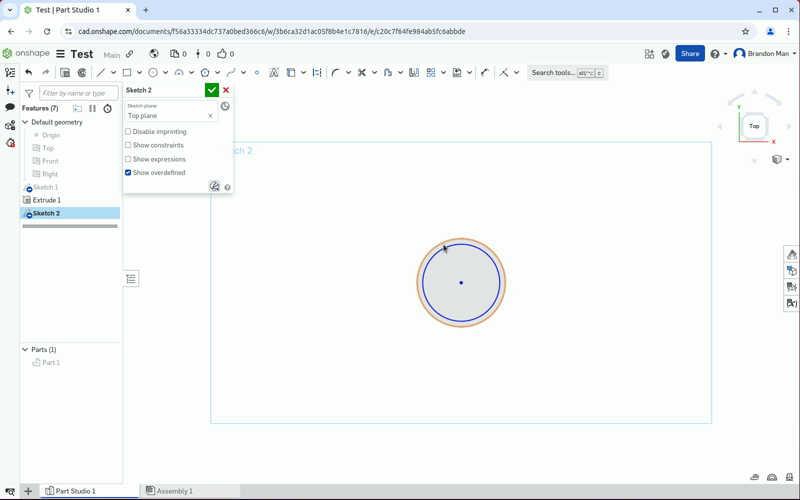
scroll(6)
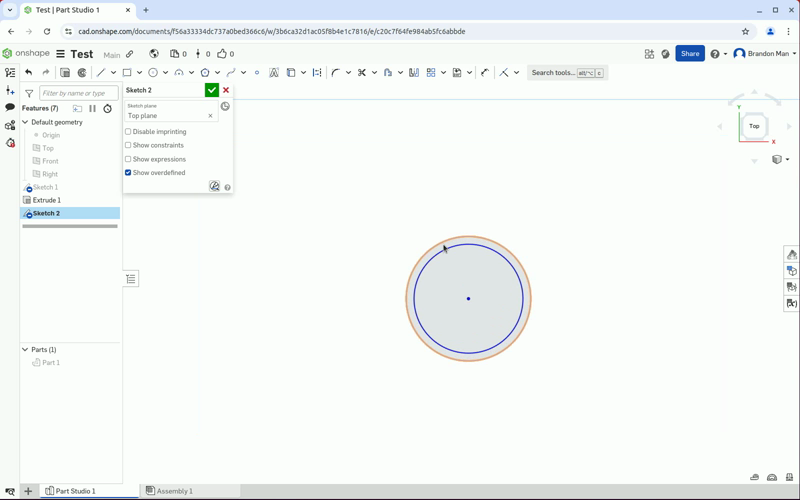
scroll(6)
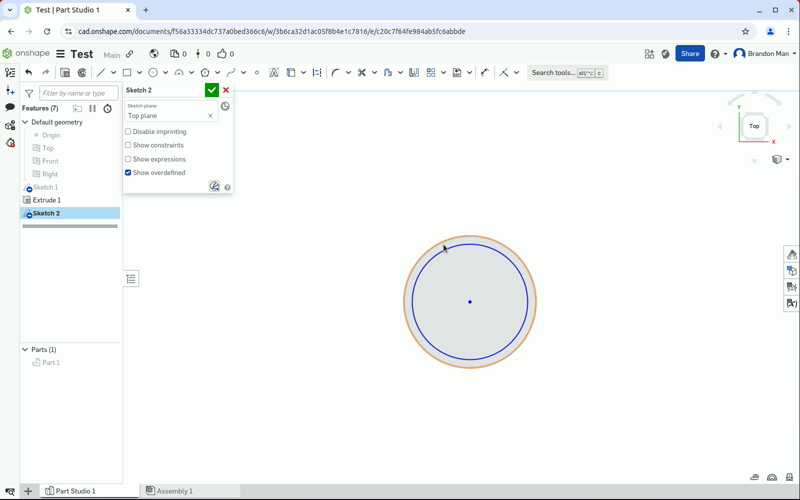
scroll(6)
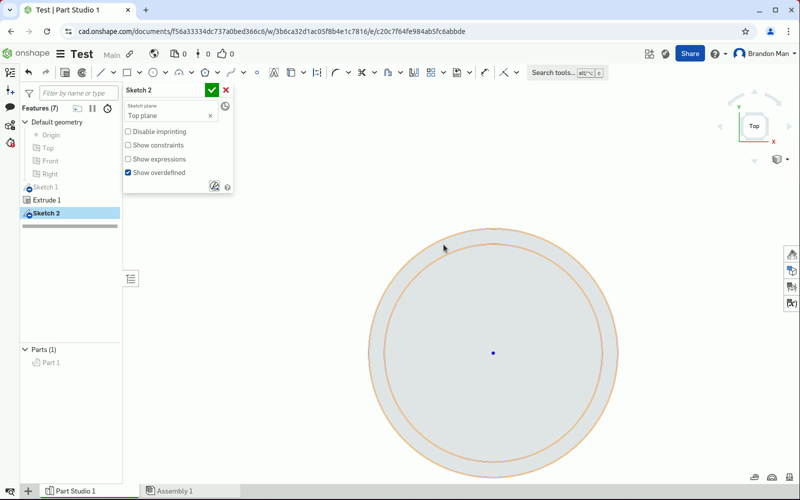
scroll(6)
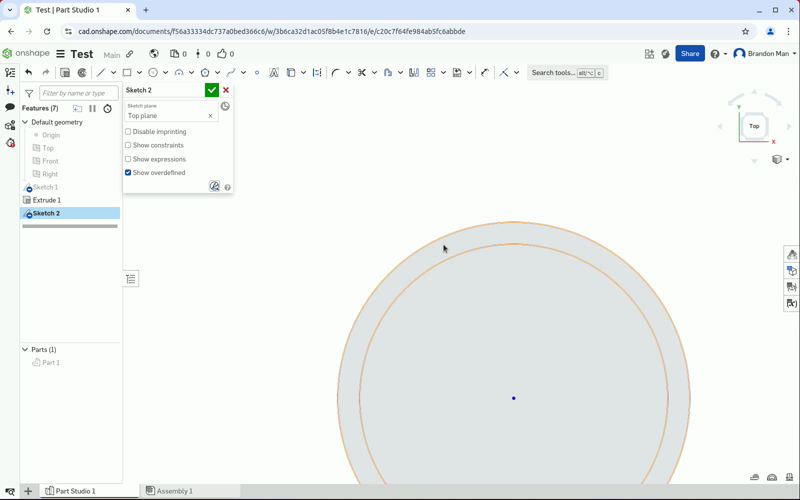
scroll(6)
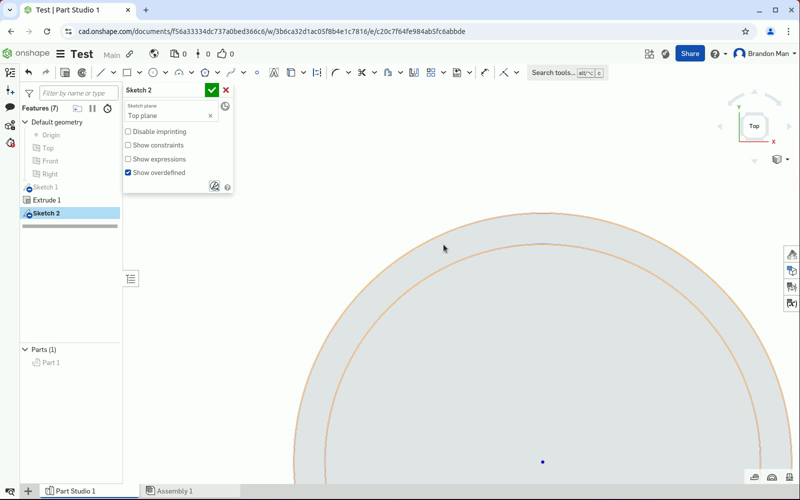
scroll(6)
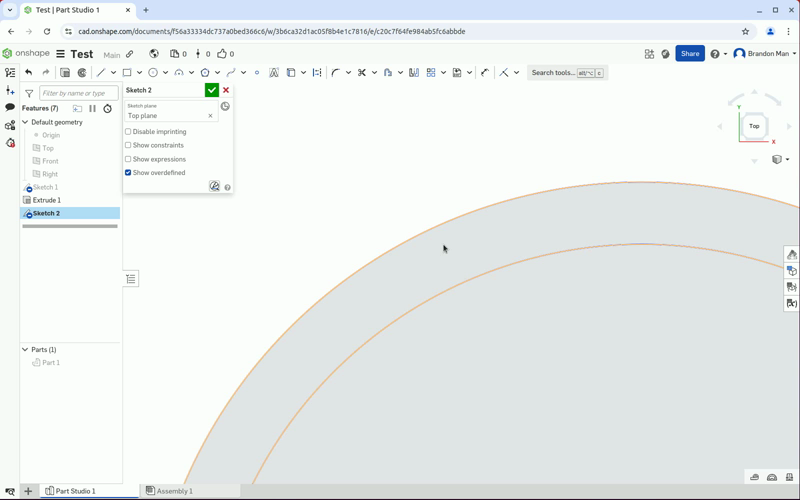
click(443, 244)
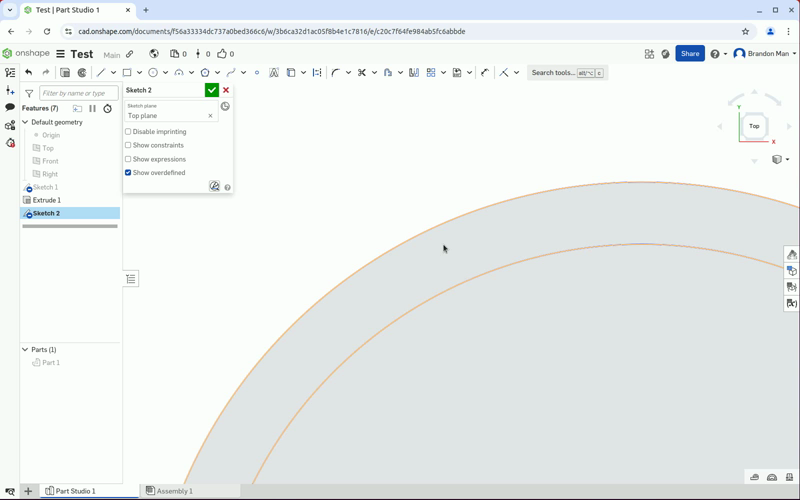
scroll(-6)
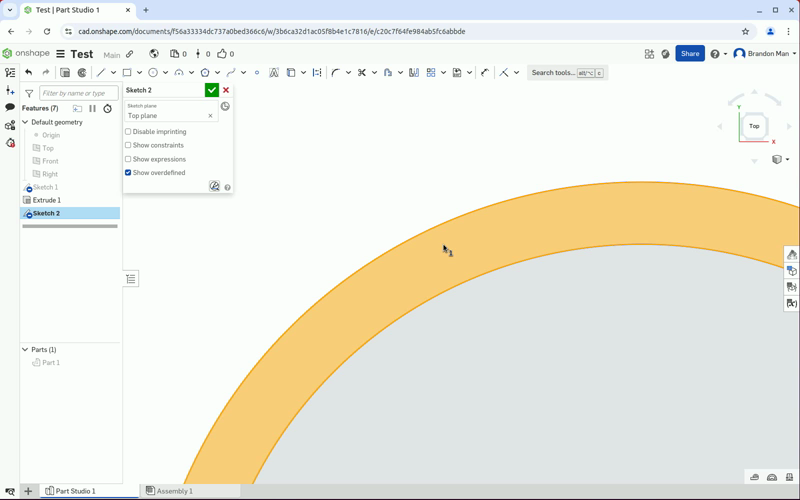
scroll(-6)
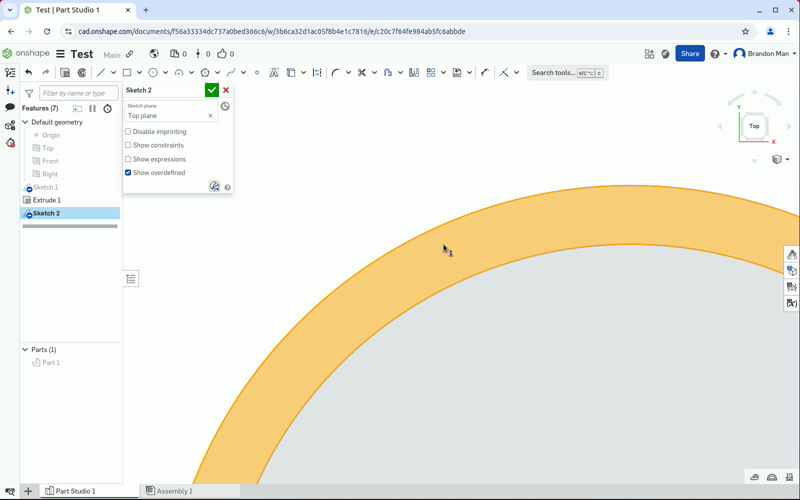
scroll(-6)
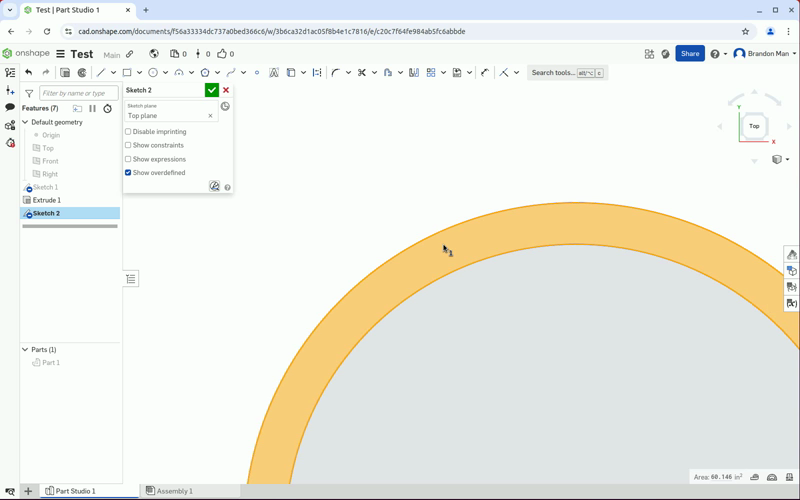
scroll(-6)
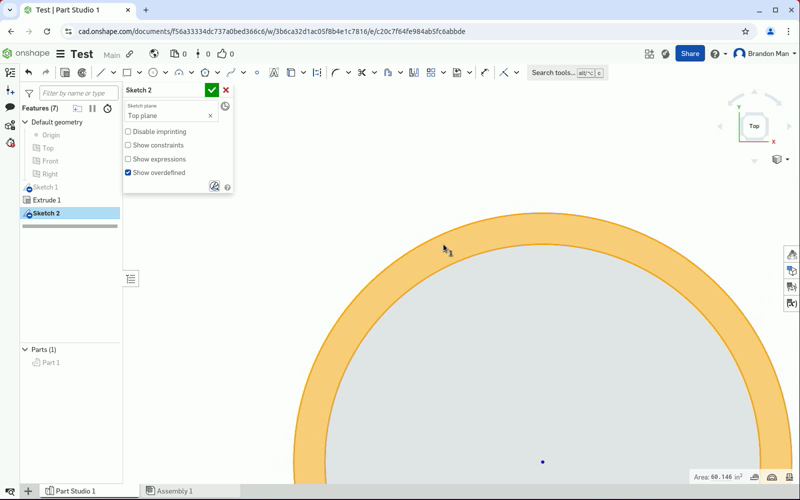
scroll(-6)
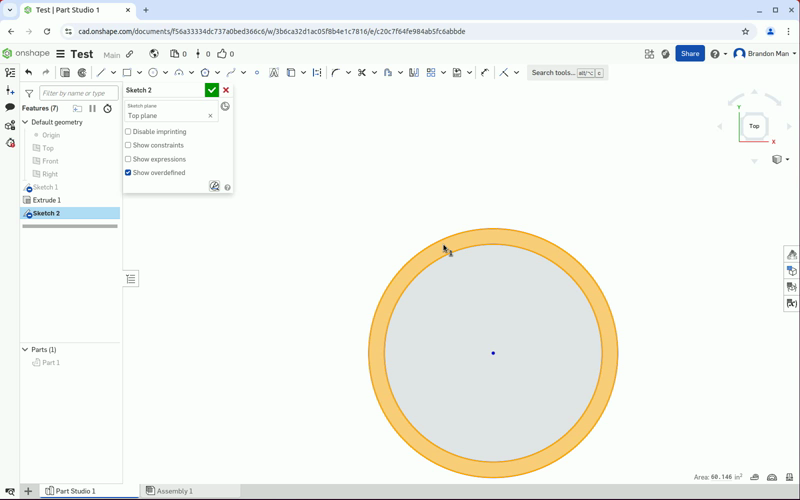
scroll(-6)
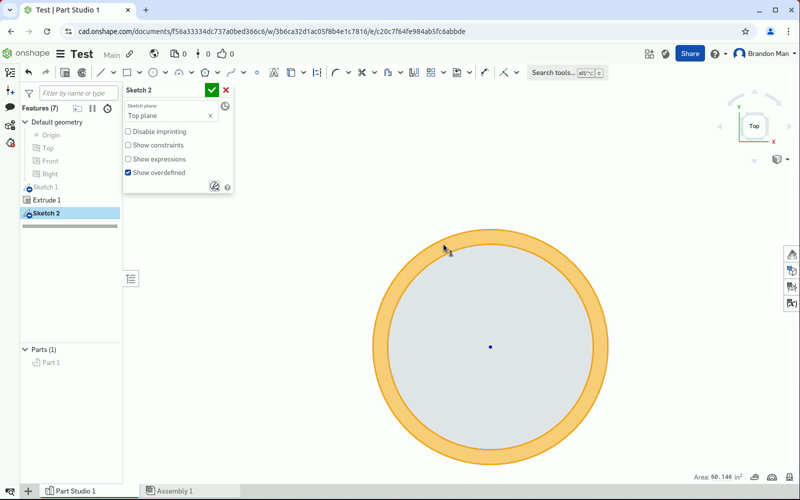
scroll(-6)
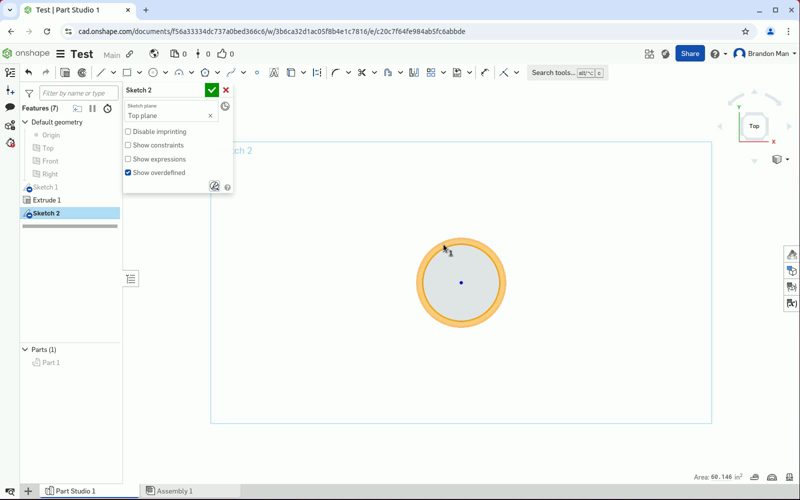
mouse_move(73, 352)
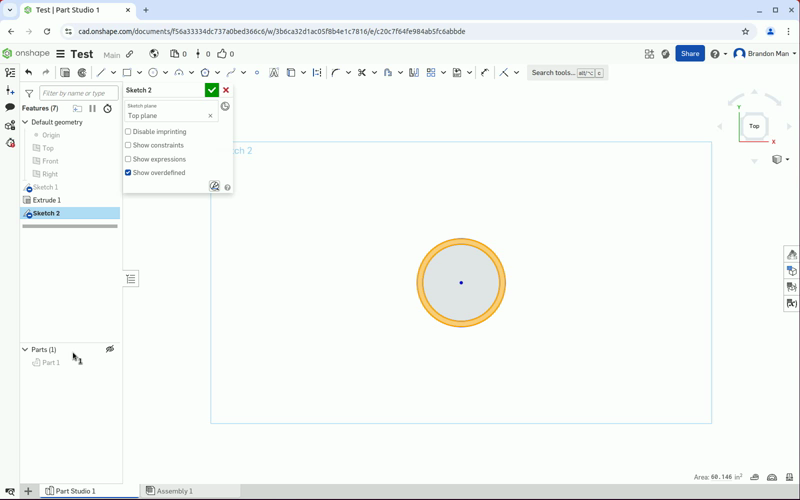
key(shift+y)
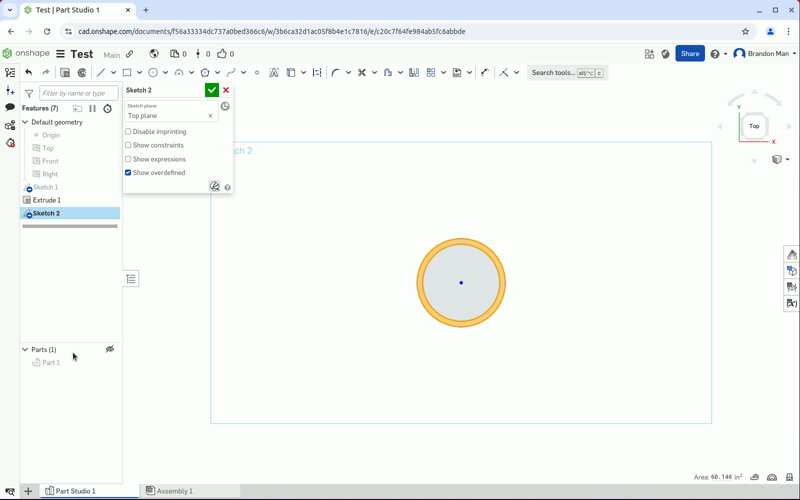
key(shift+e)
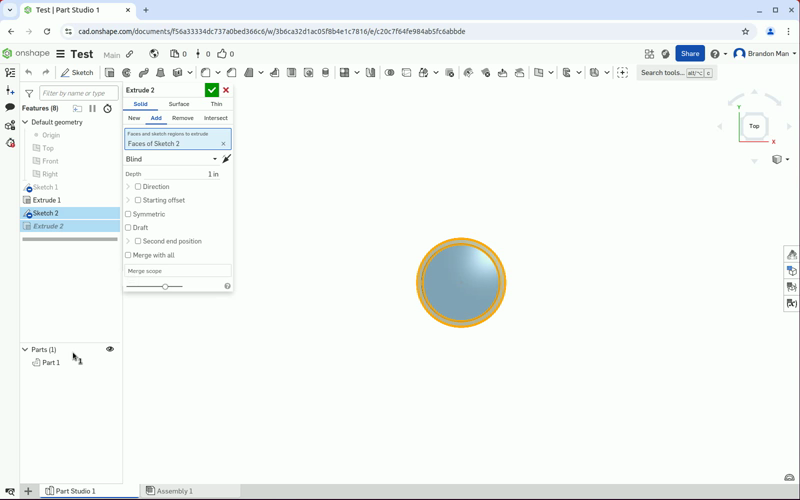
mouse_move(143, 106)
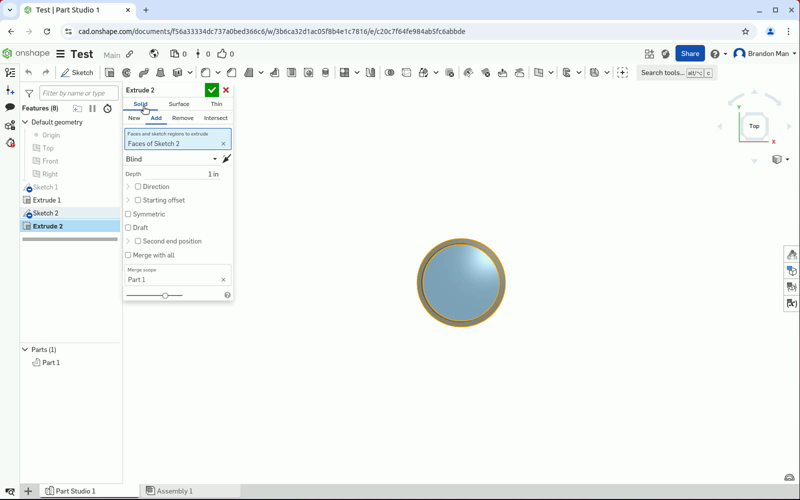
click(143, 106)
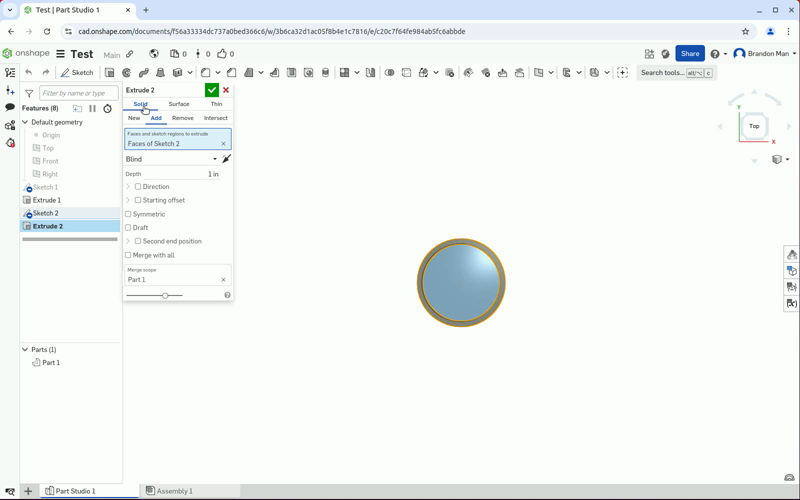
mouse_move(137, 120)
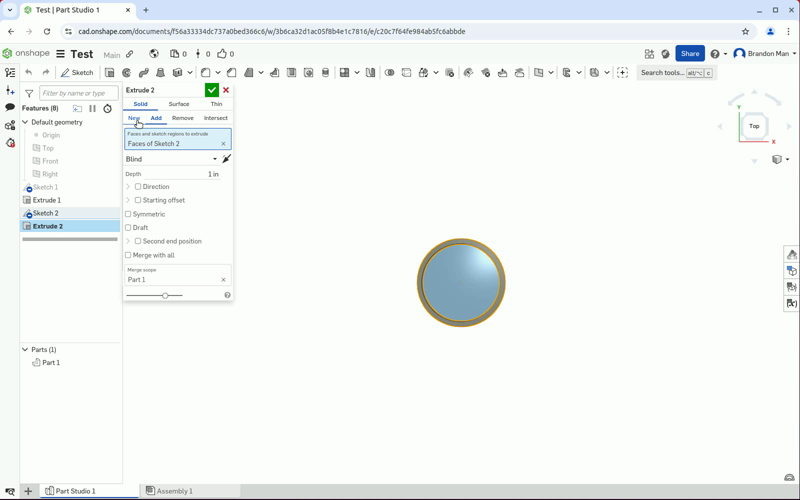
click(137, 120)
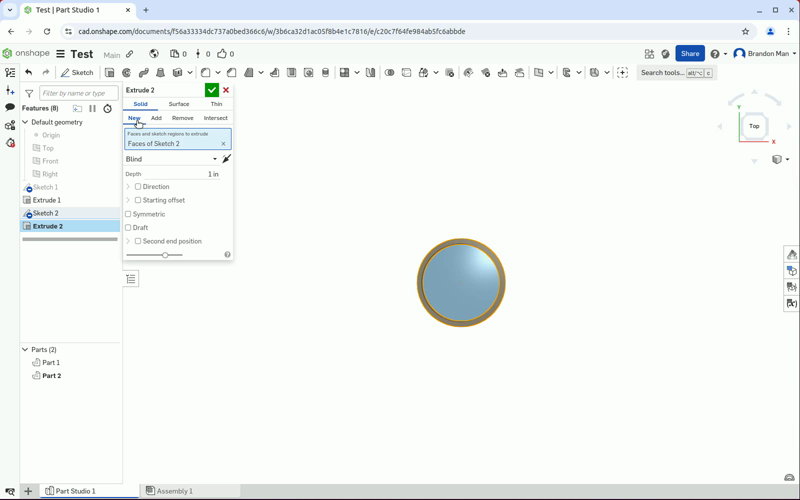
key(tab, 4)
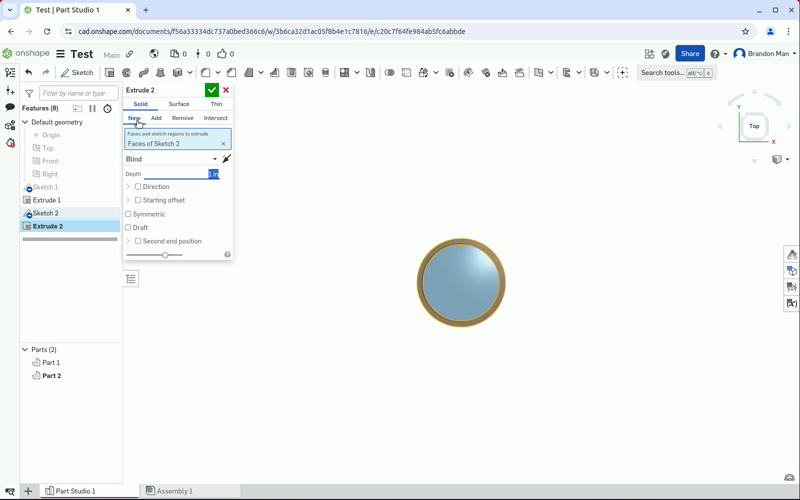
text(7.462)
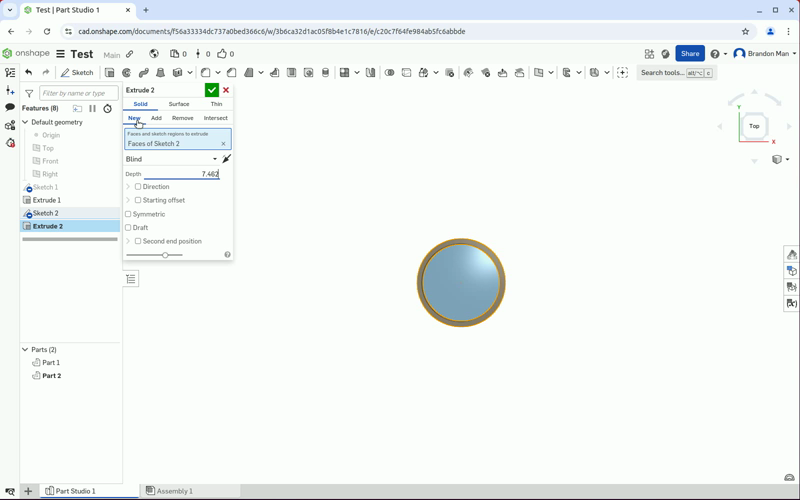
key(enter)
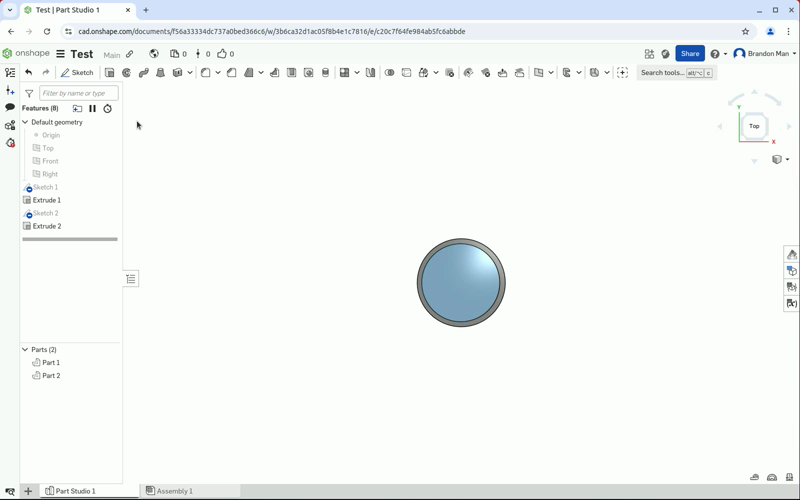
key(shift+h)
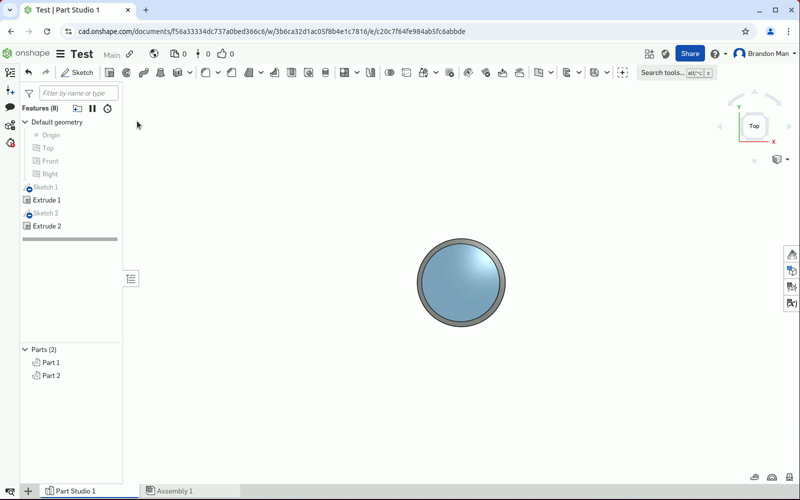
key(shift+h)
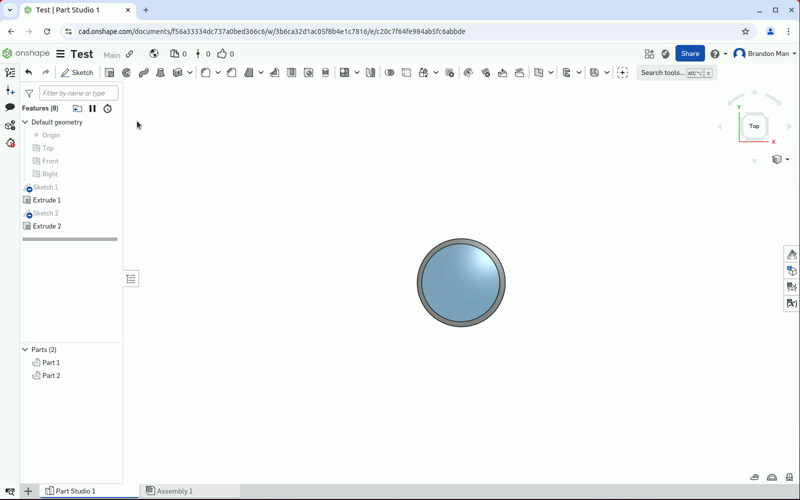
mouse_move(73, 189)
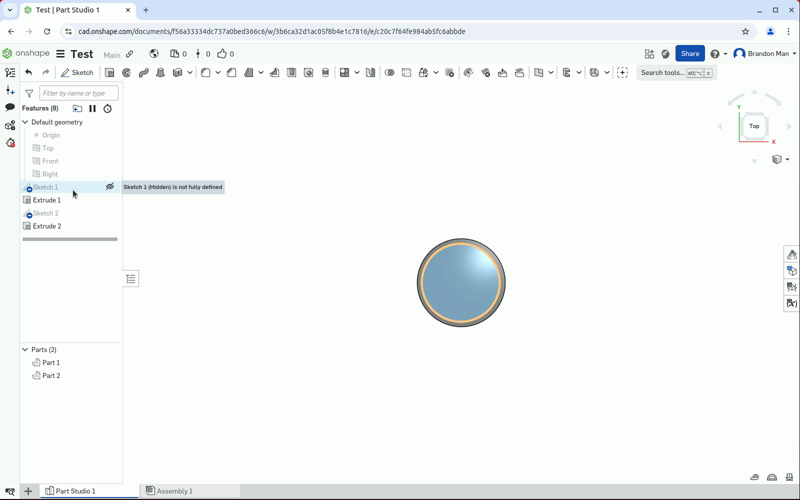
click(73, 189)
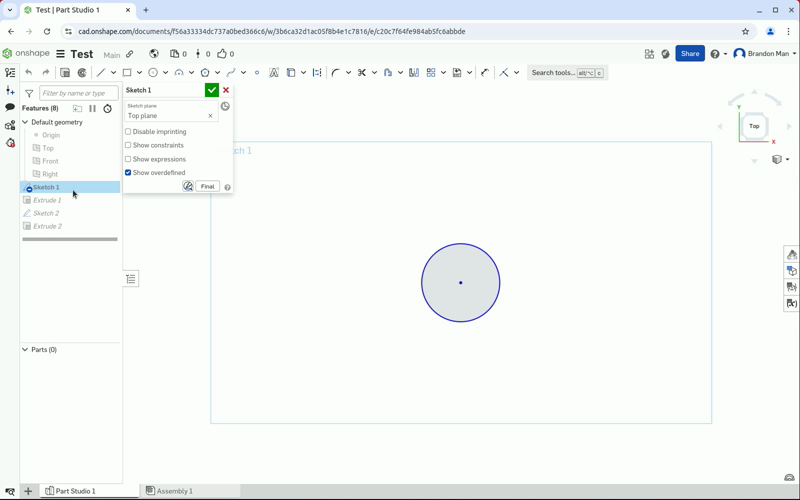
mouse_move(229, 92)
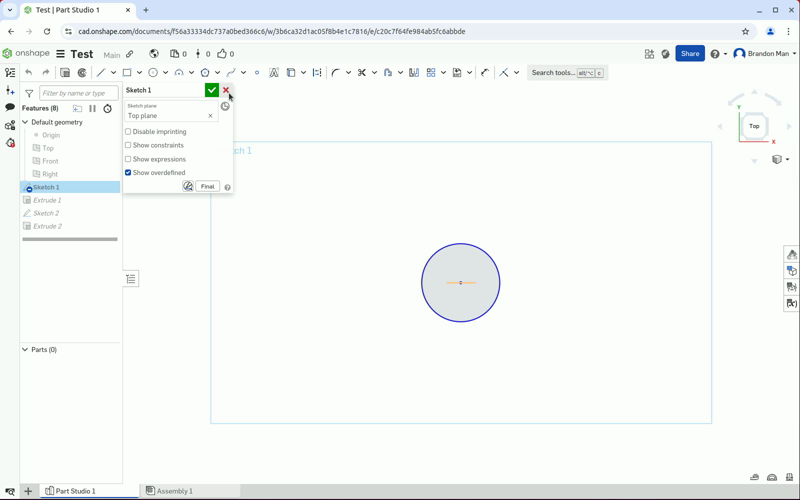
click(229, 92)
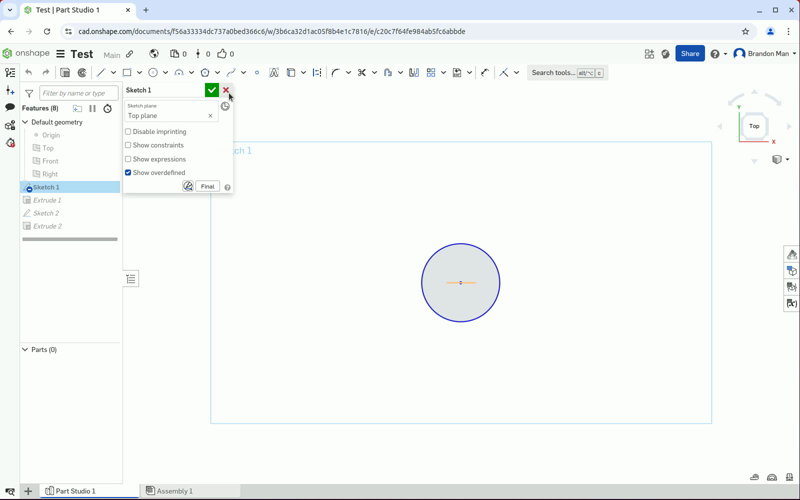
key(shift+s)
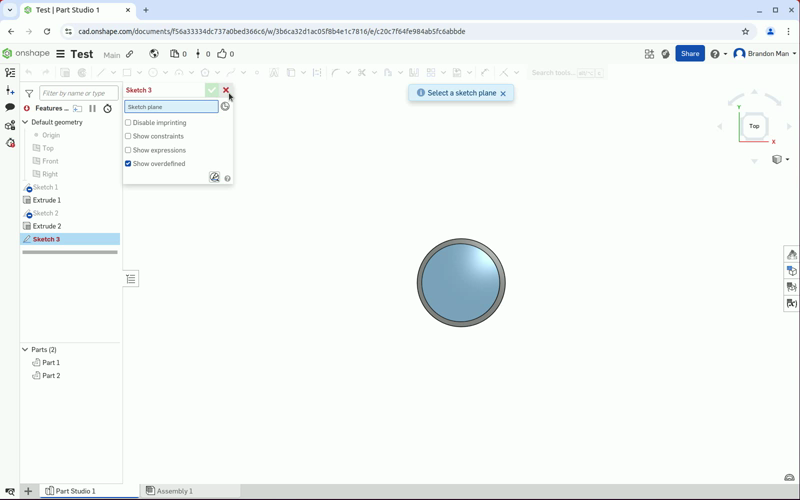
mouse_move(73, 150)
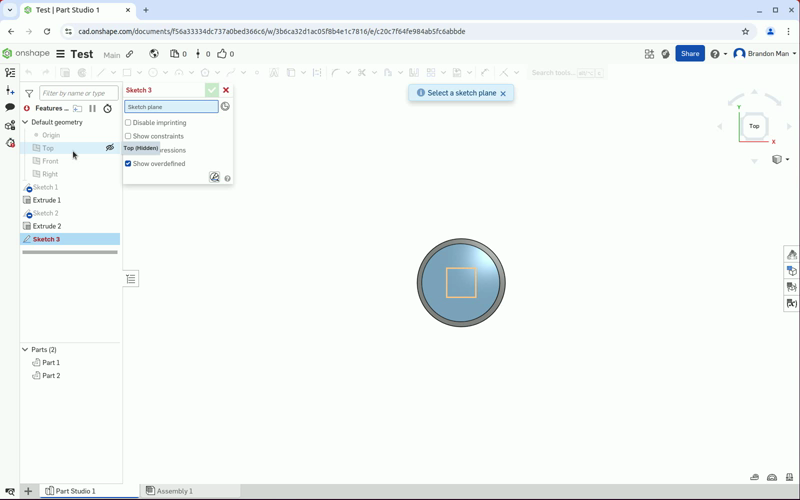
click(73, 150)
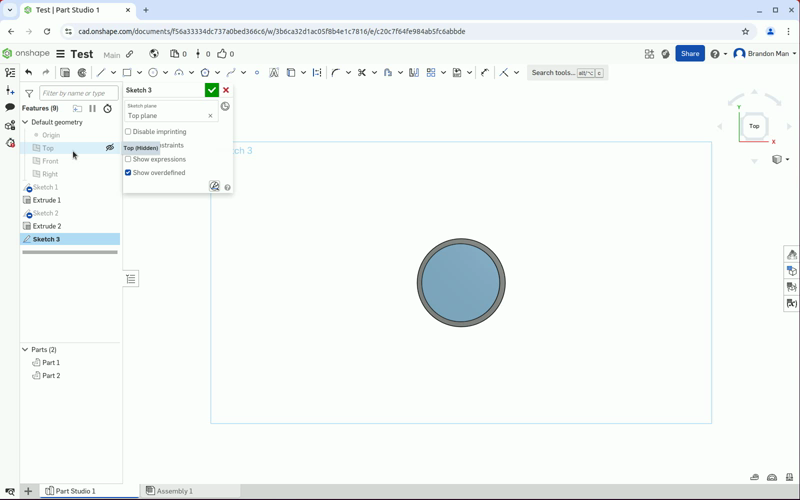
mouse_move(73, 352)
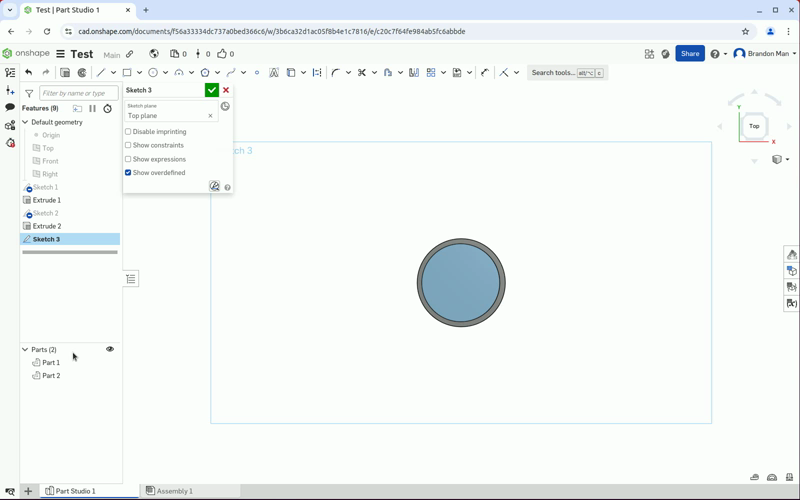
key(y)
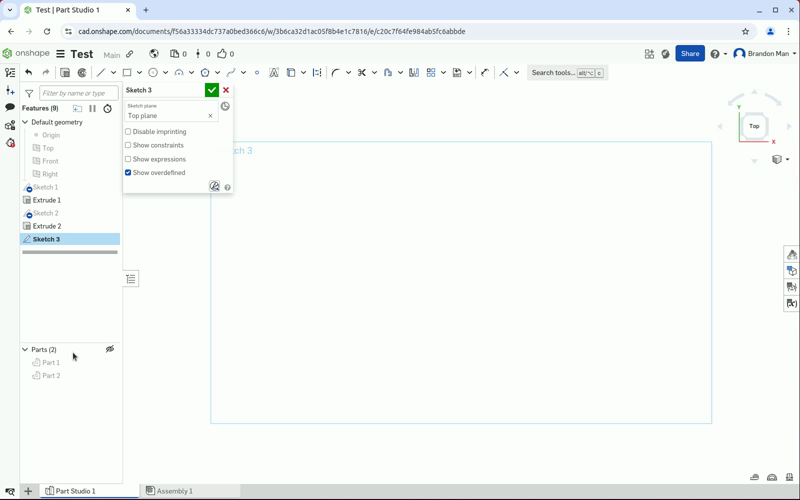
key(c)
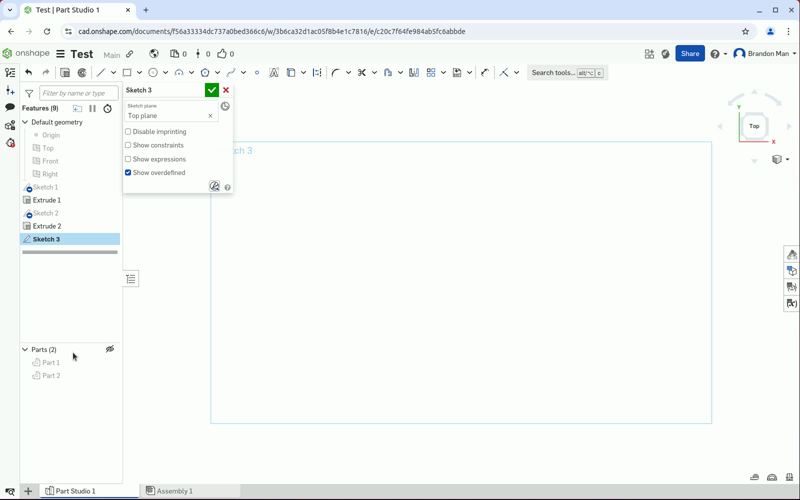
key_down(shift)
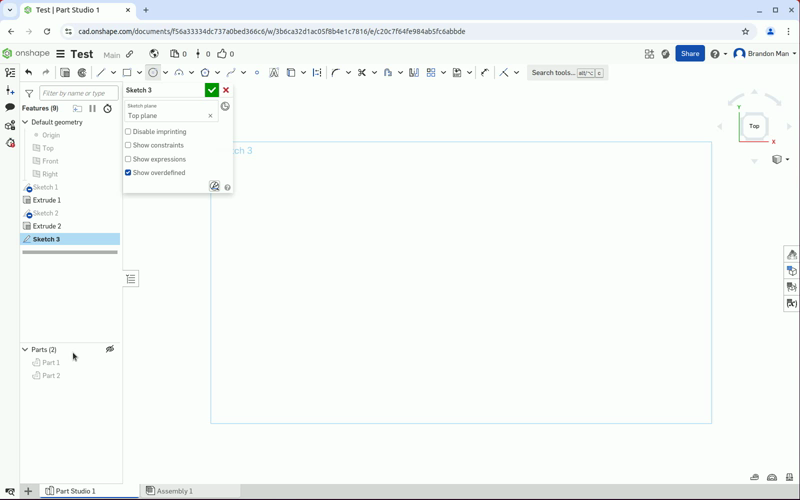
mouse_move(461, 282)
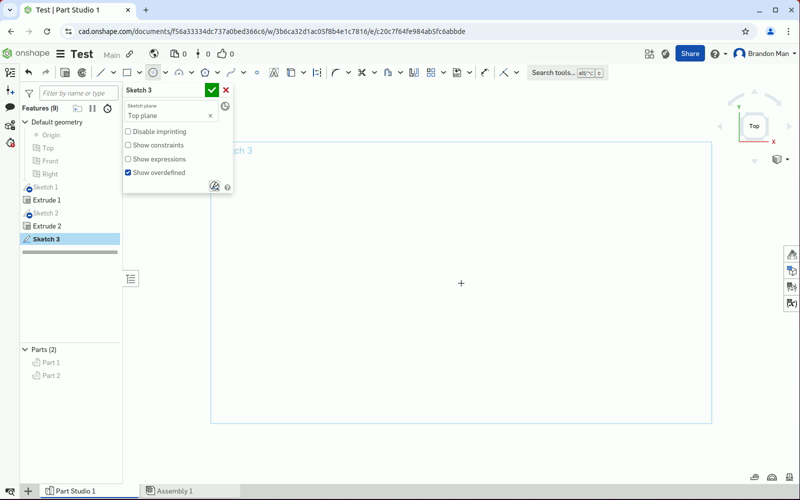
click(461, 282)
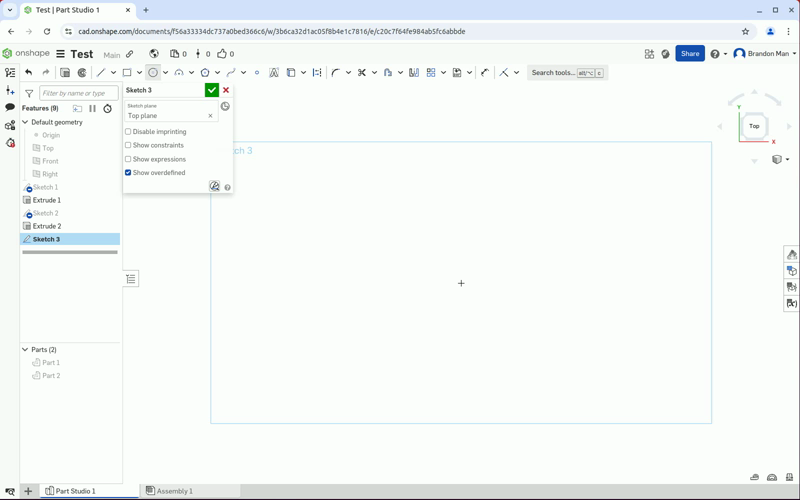
key_up(shift)
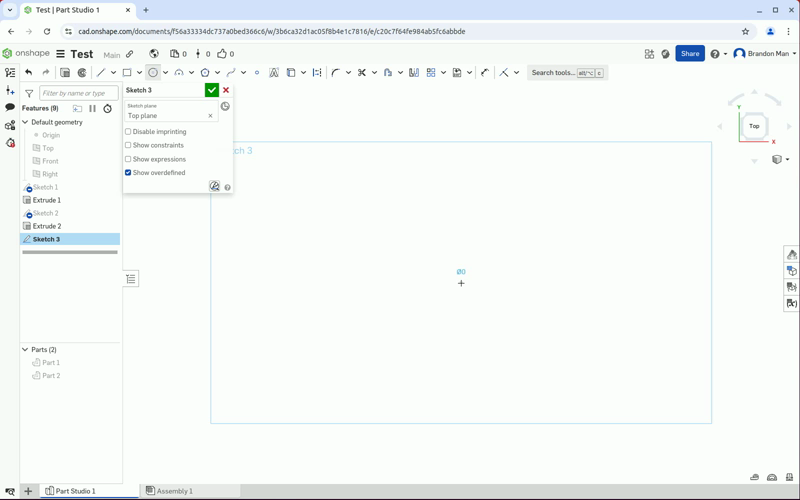
mouse_move(572, 282)
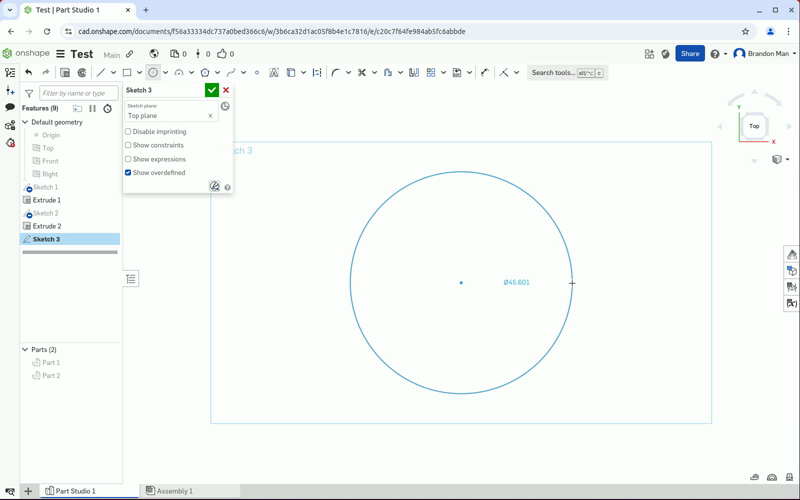
click(572, 282)
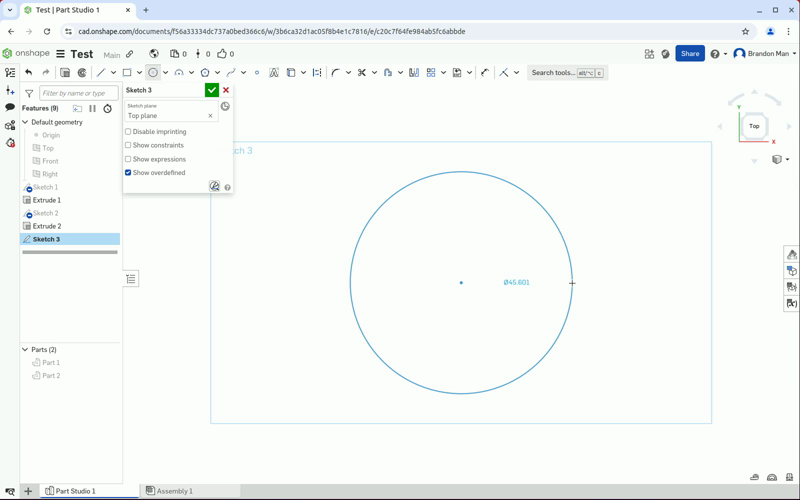
key(esc)
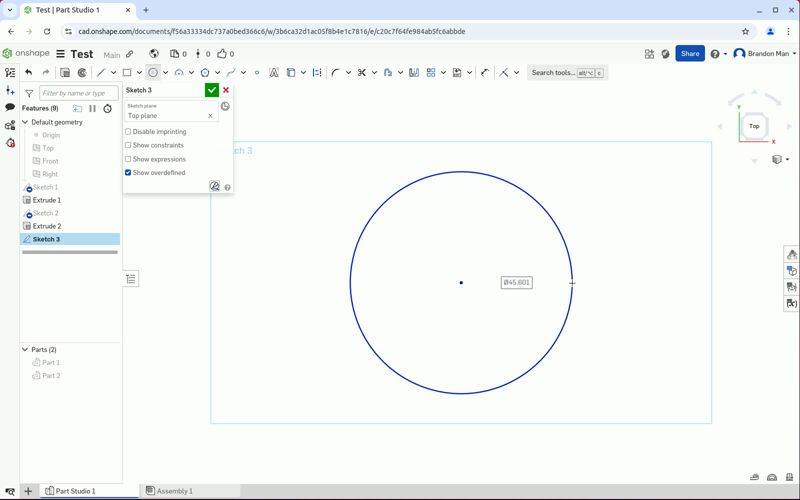
key(c)
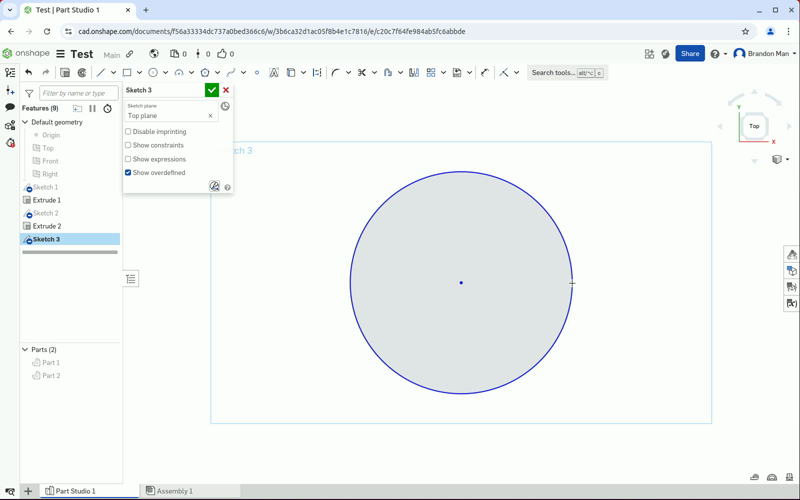
key_down(shift)
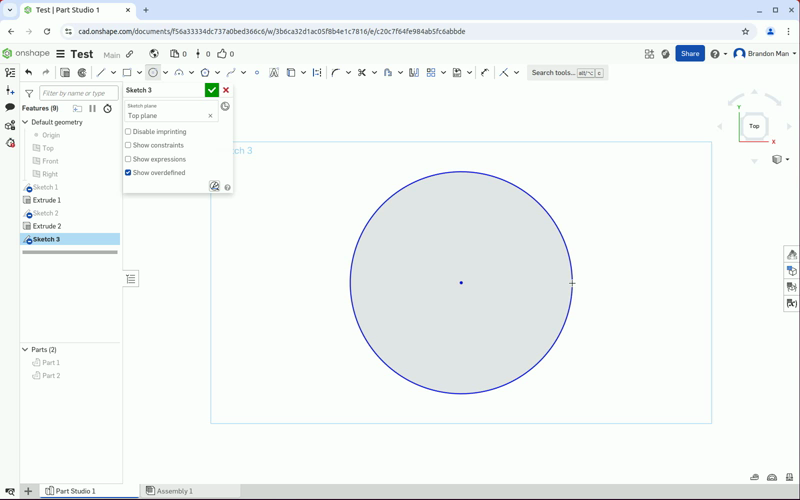
mouse_move(461, 282)
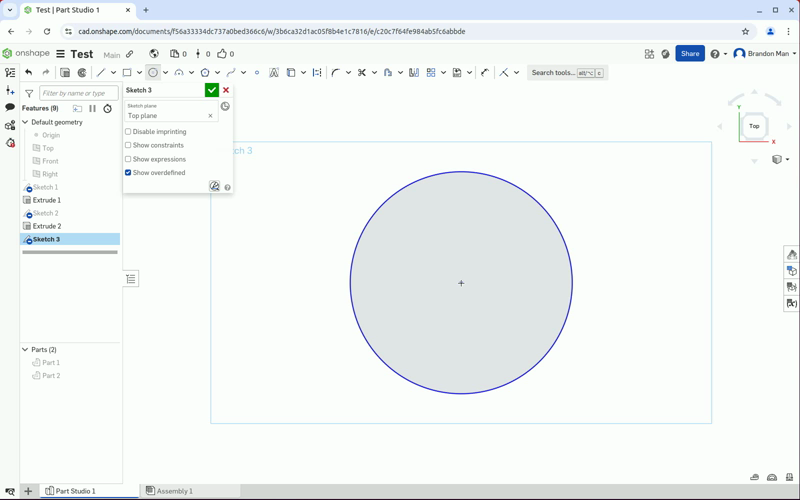
click(461, 282)
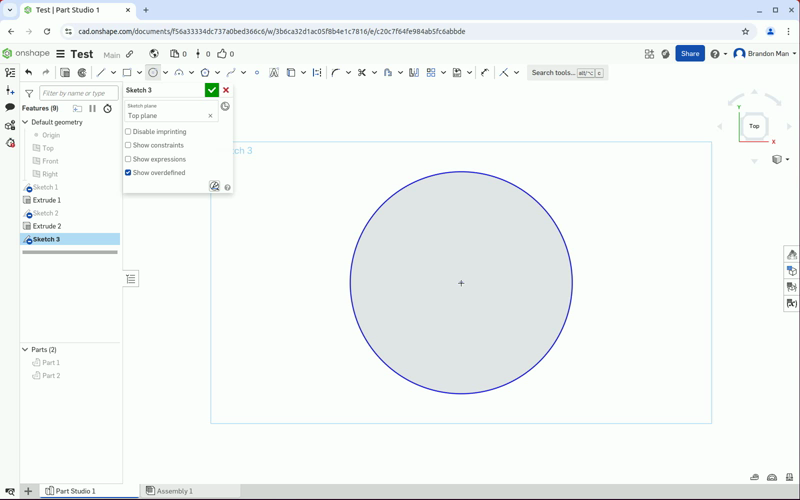
key_up(shift)
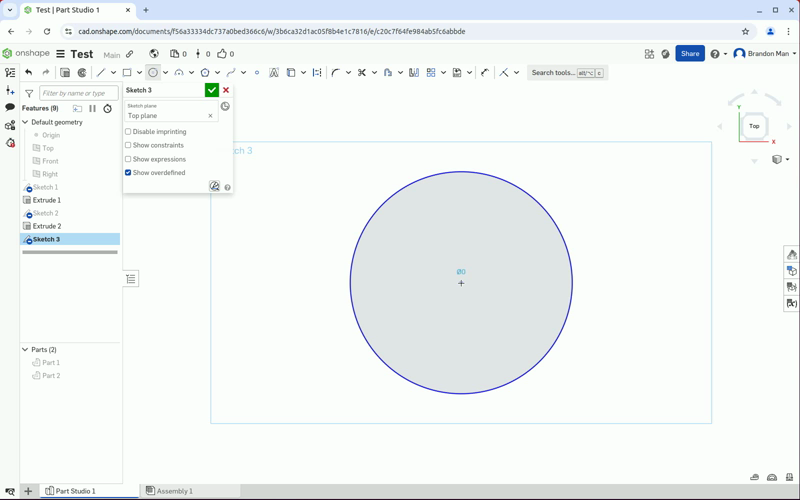
mouse_move(503, 282)
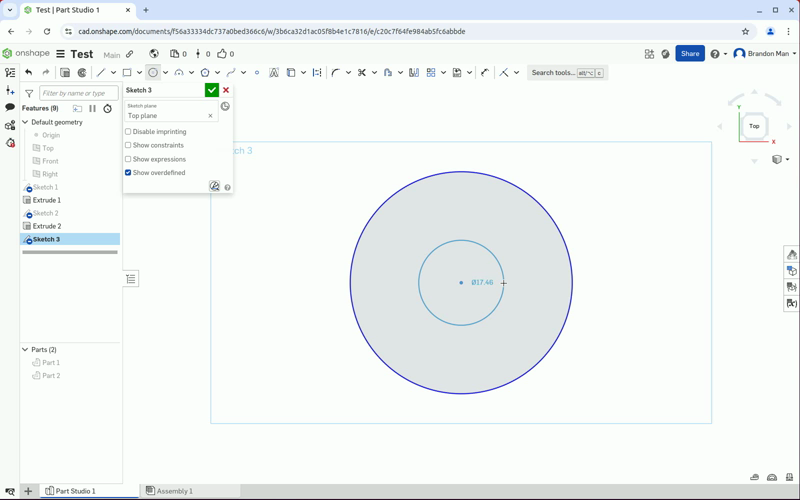
click(503, 282)
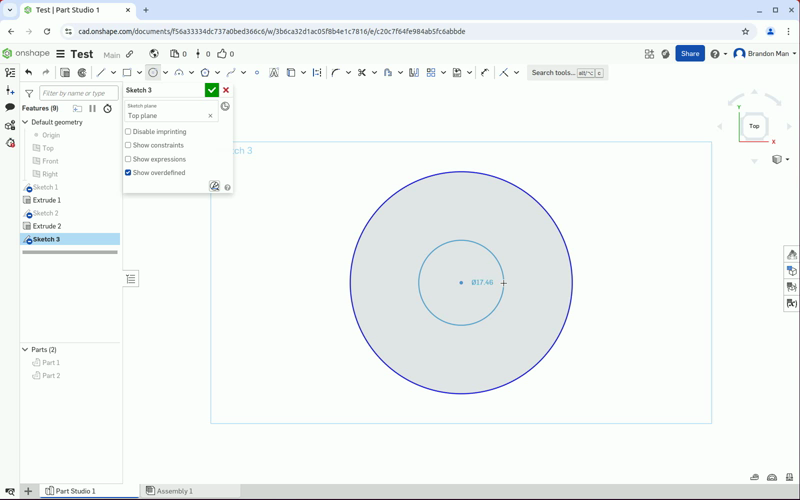
key(esc)
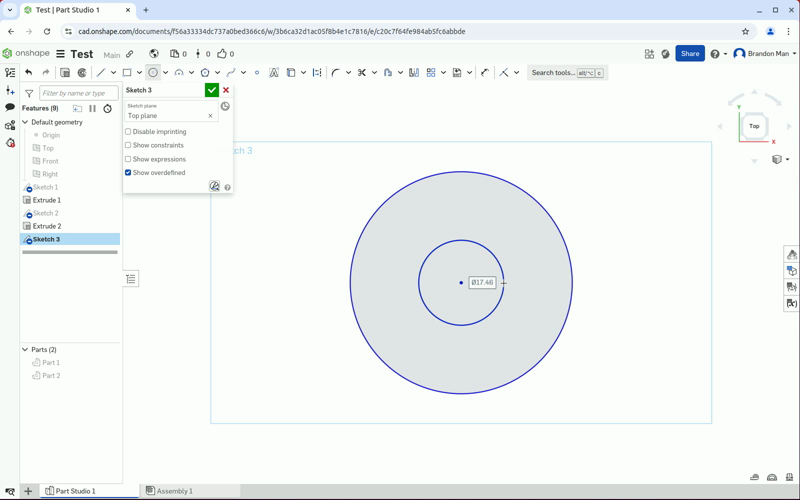
mouse_move(441, 199)
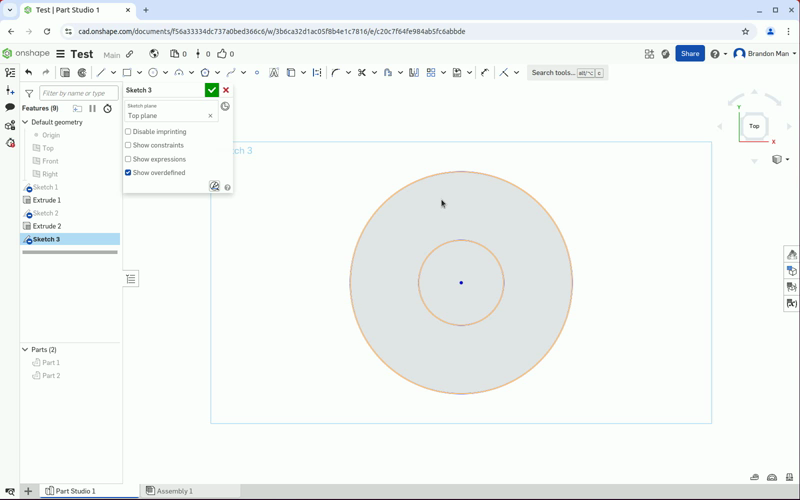
click(441, 199)
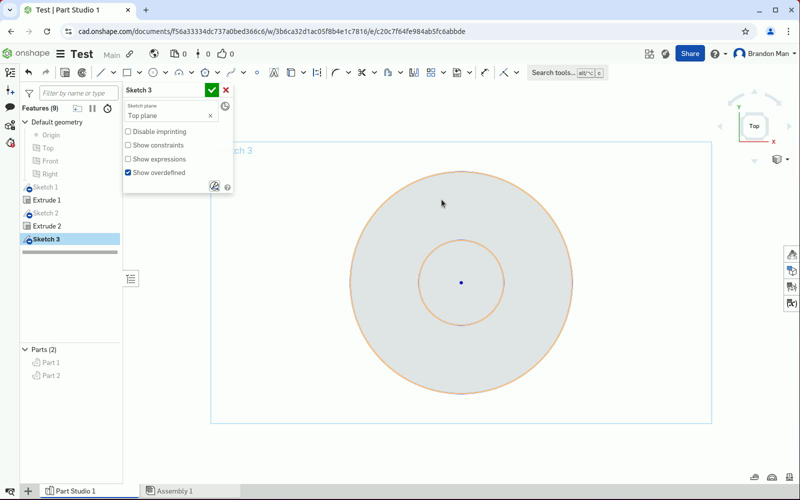
mouse_move(73, 352)
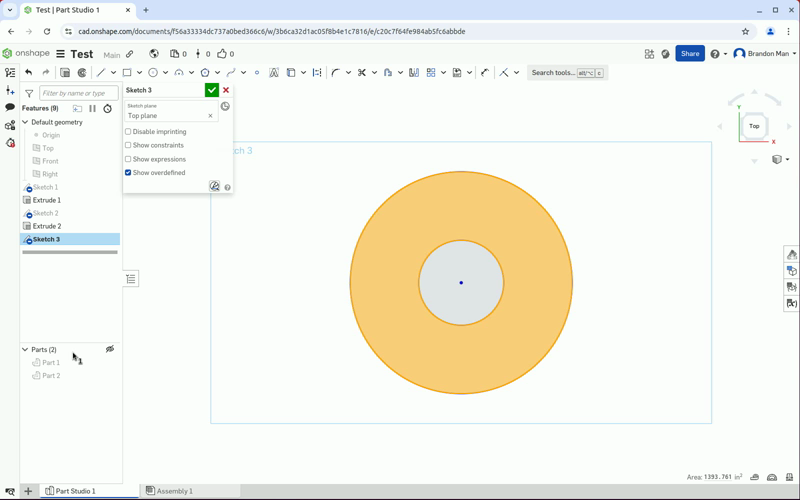
key(shift+y)
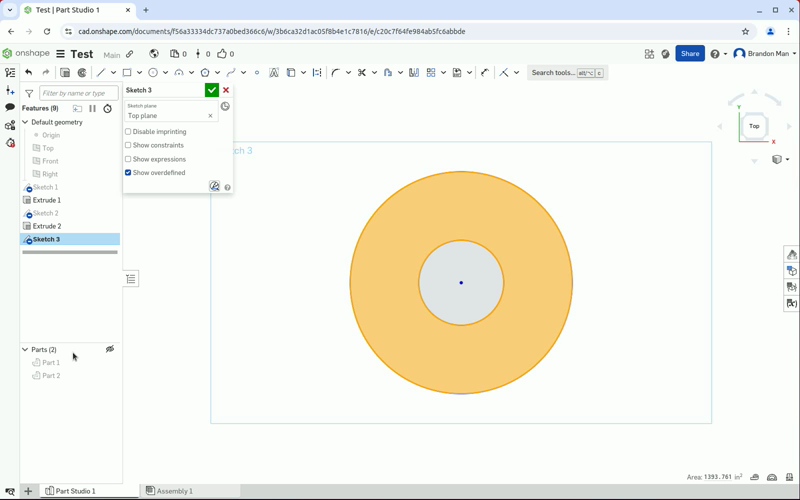
key(shift+e)
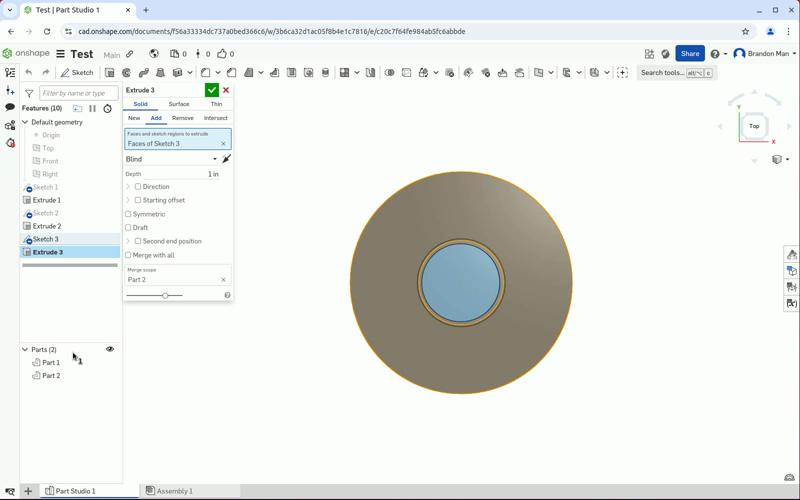
mouse_move(143, 106)
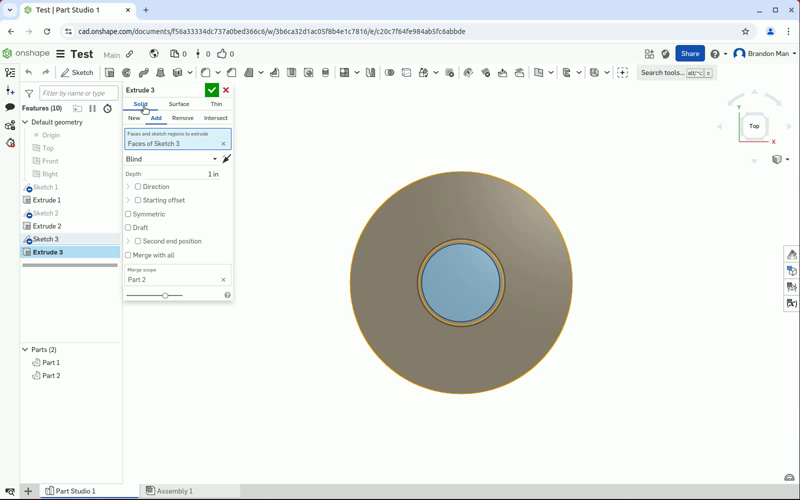
click(143, 106)
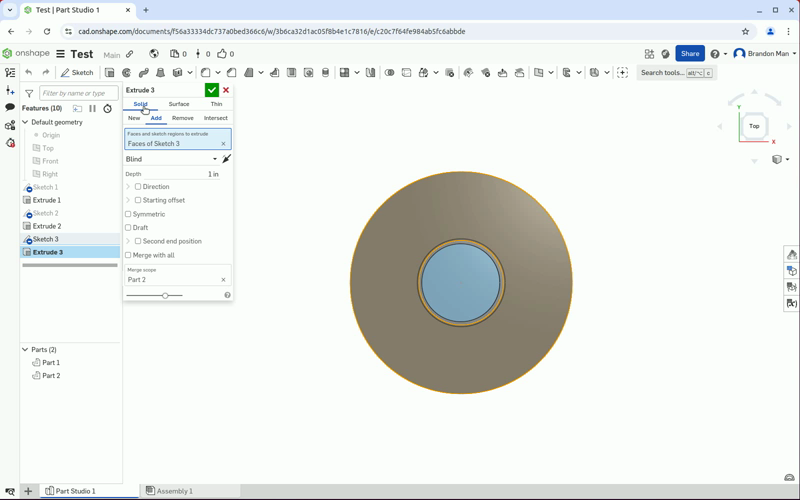
mouse_move(137, 120)
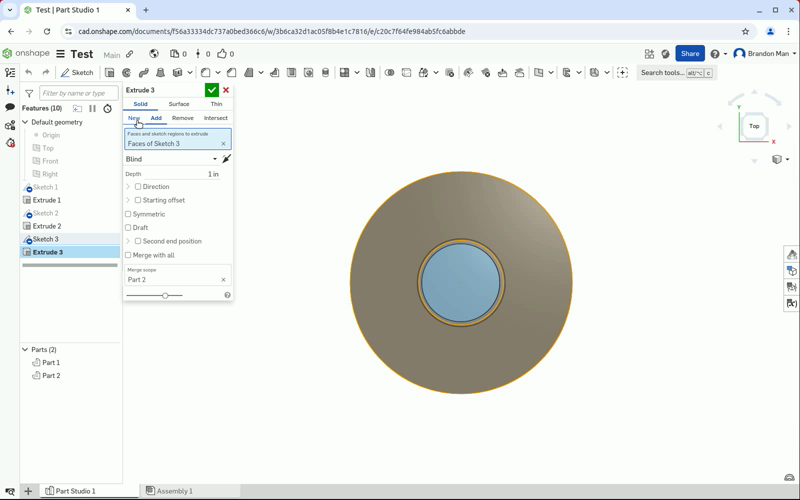
click(137, 120)
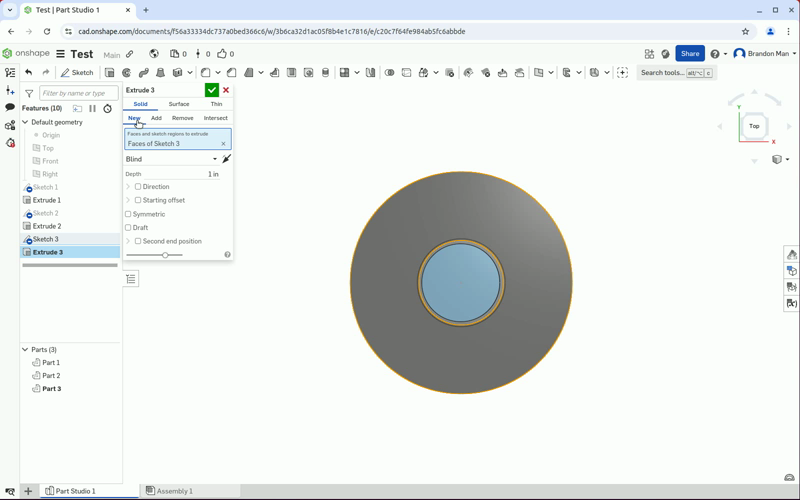
key(tab, 4)
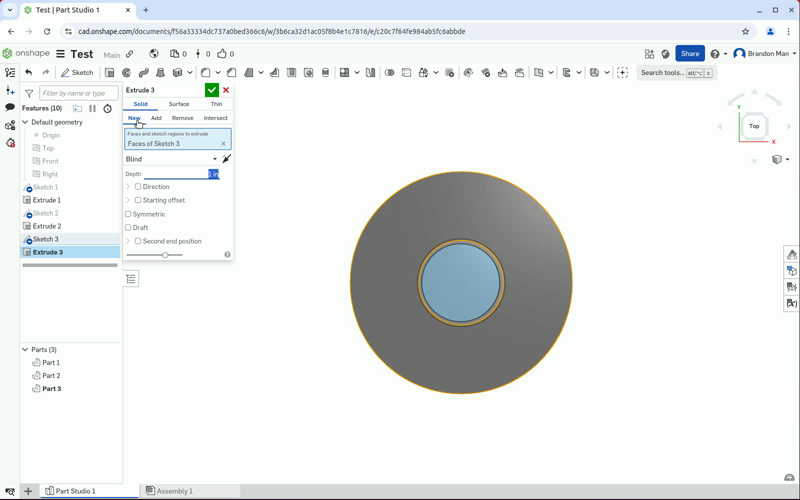
text(4.092)
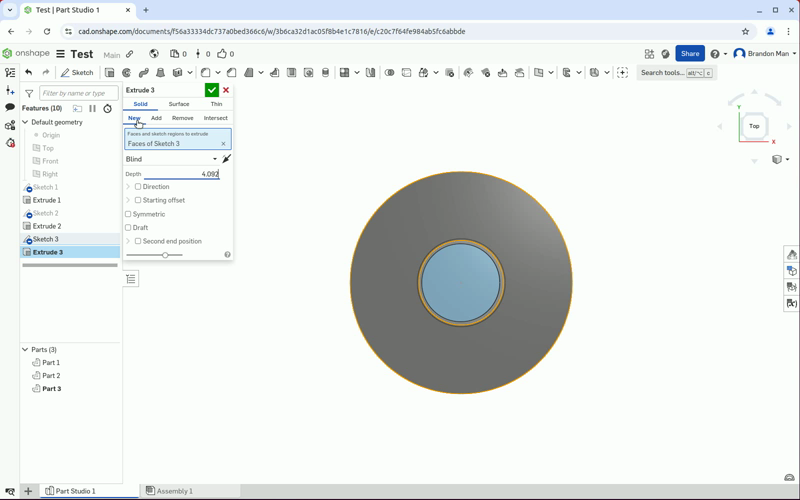
key(enter)
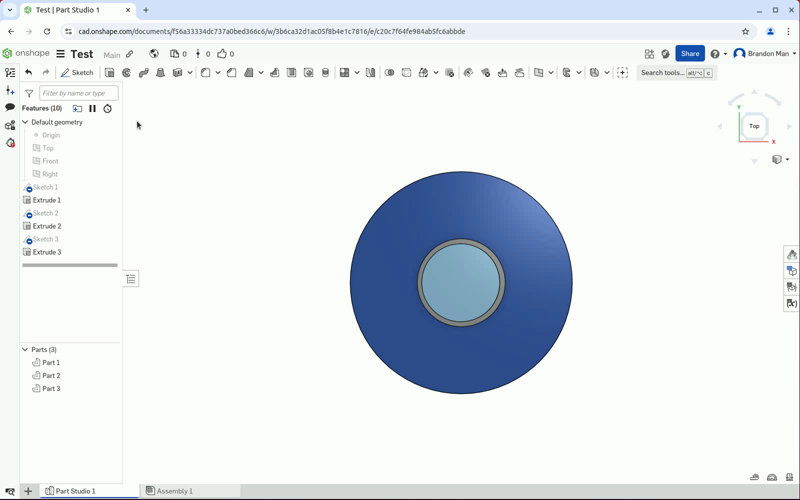
key(shift+h)
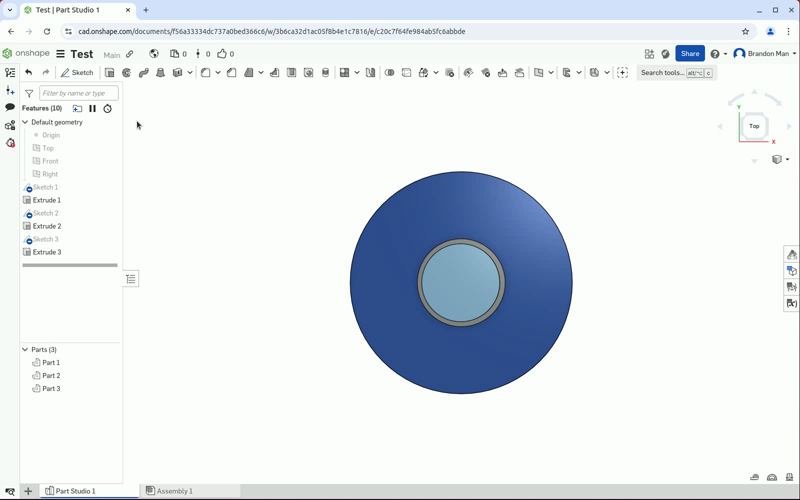
key(shift+h)
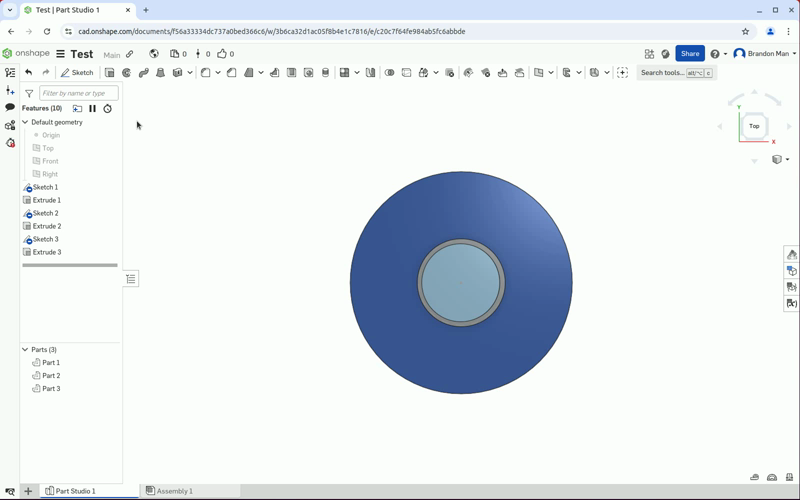
key(shift+7)
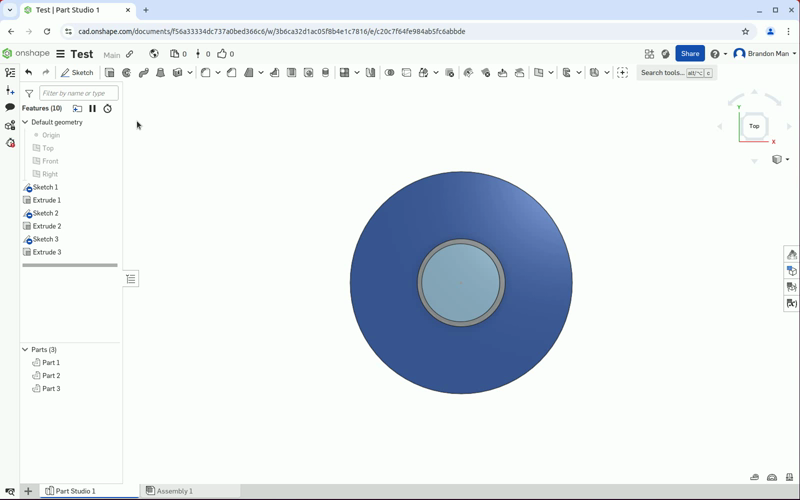
key(up, 3)
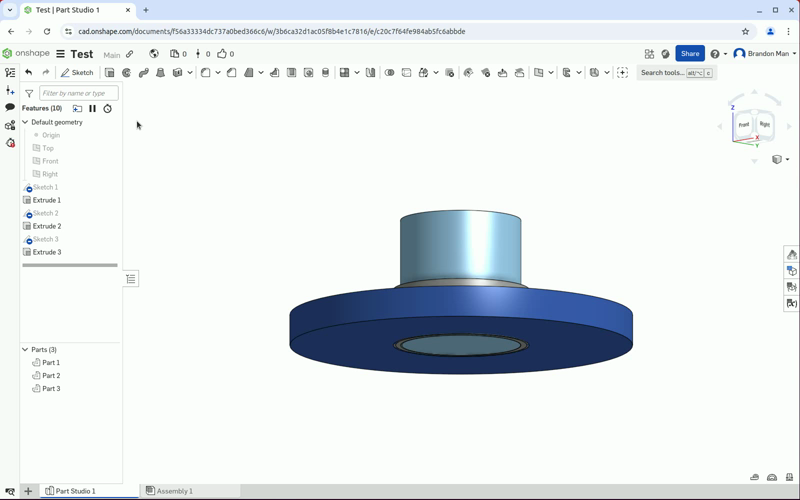
key(left, 3)
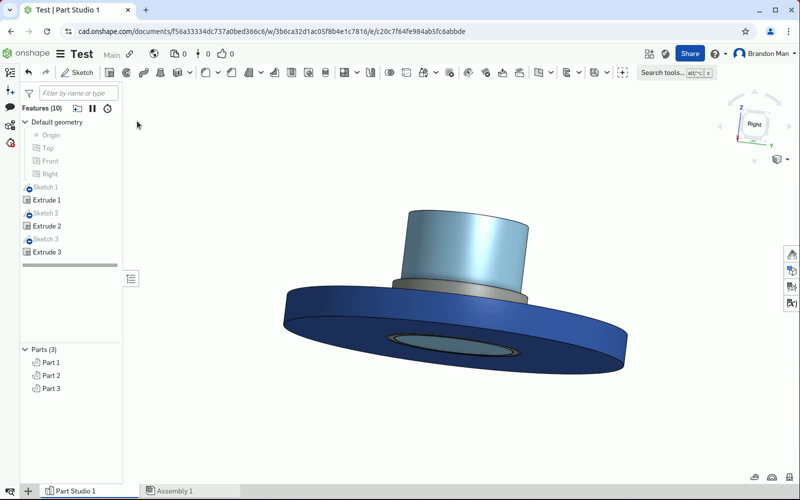
key(right, 3)
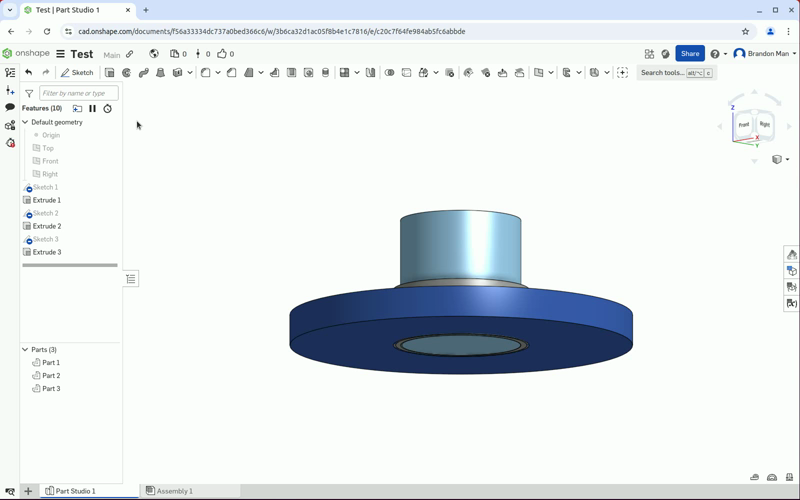
key(down, 3)
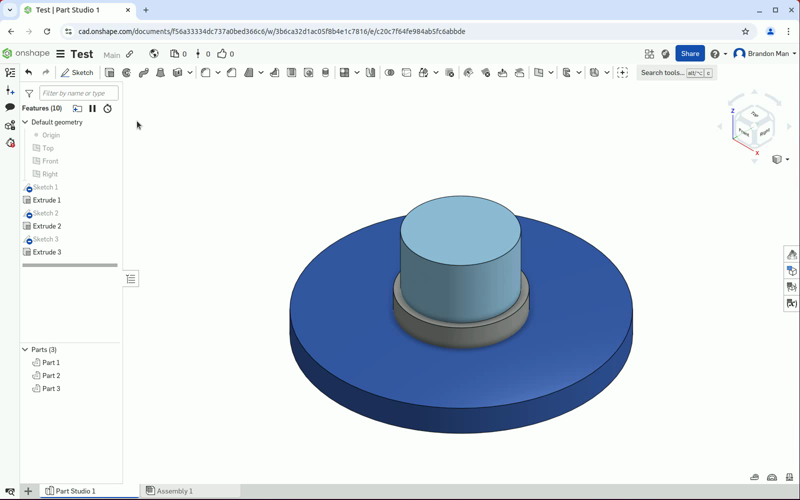
mouse_move(73, 189)
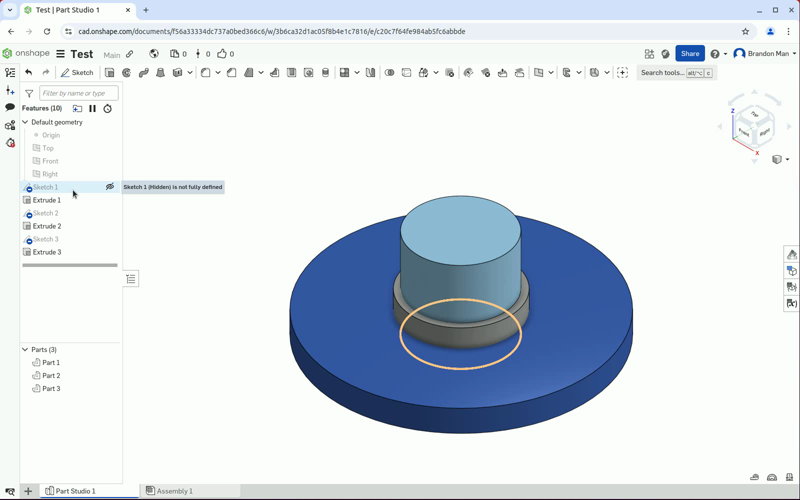
click(73, 189)